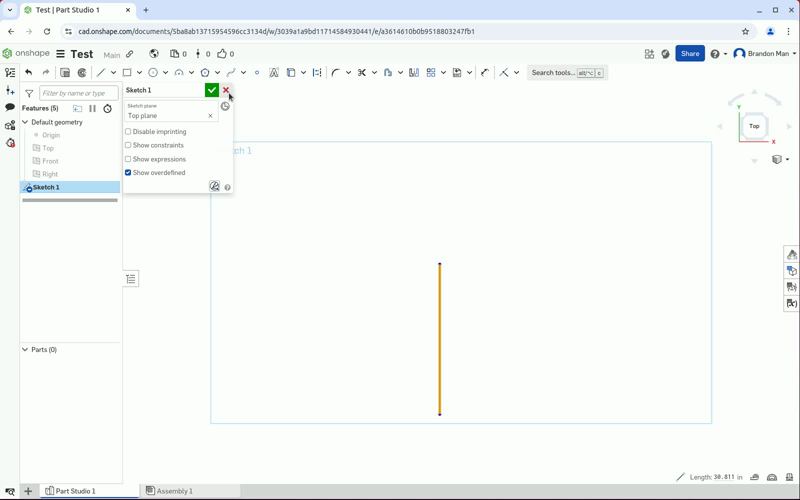
key(shift+h)
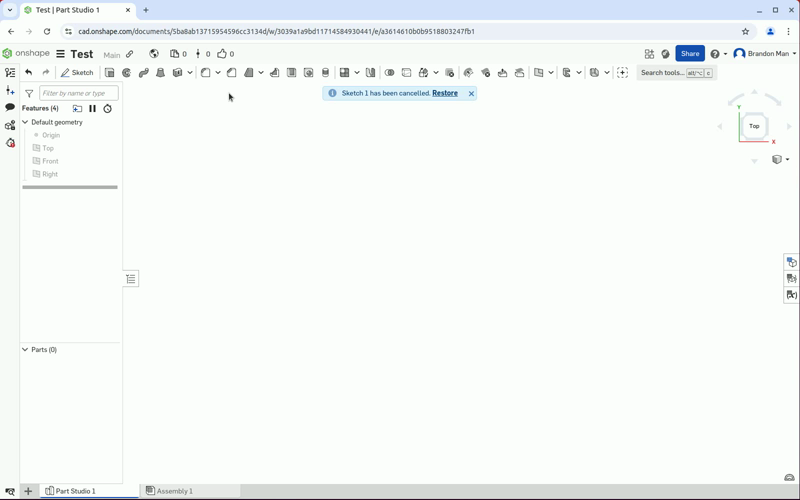
mouse_move(73, 352)
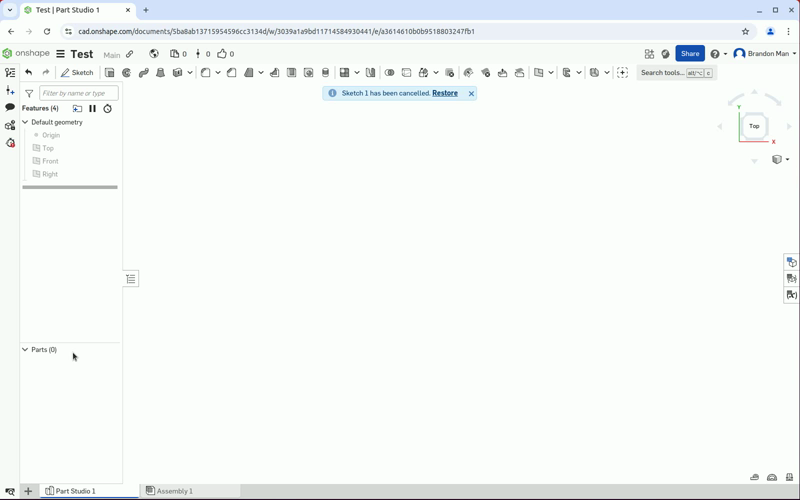
key(y)
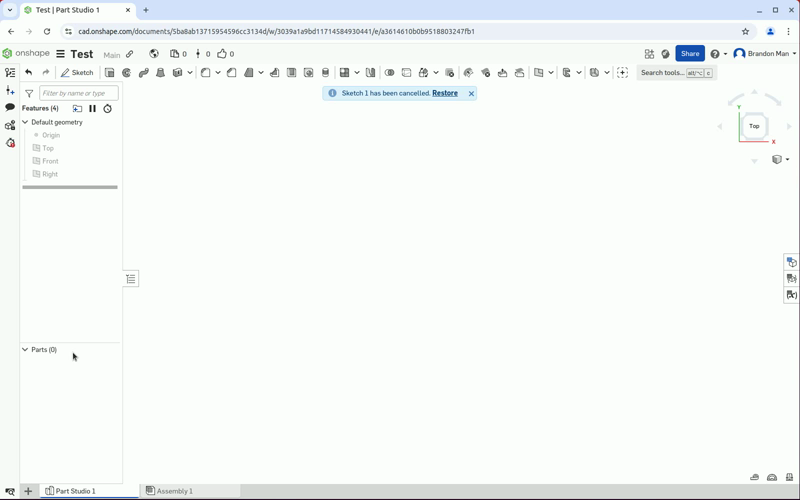
key(shift+p)
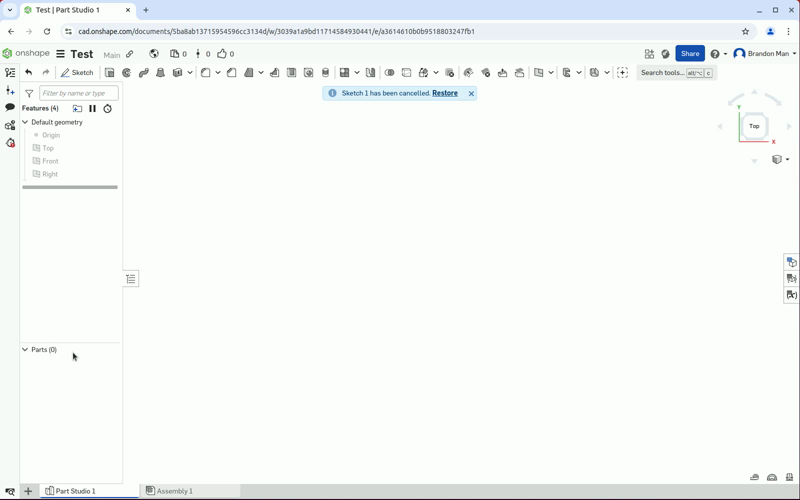
key(space)
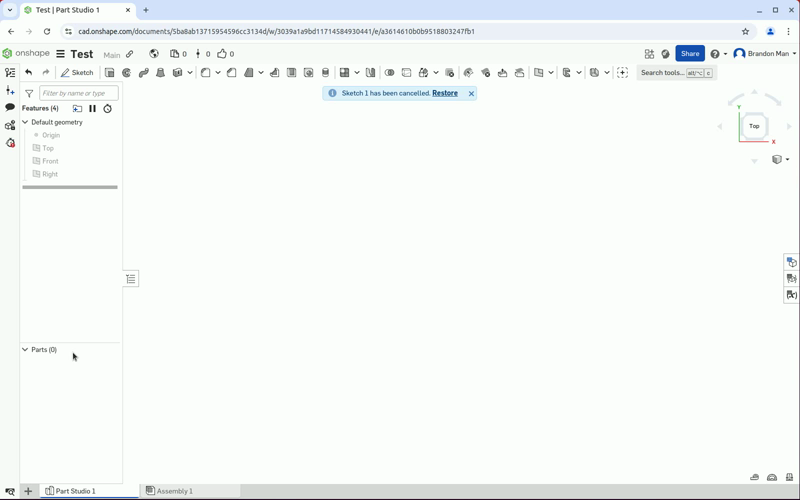
key_down(shift)
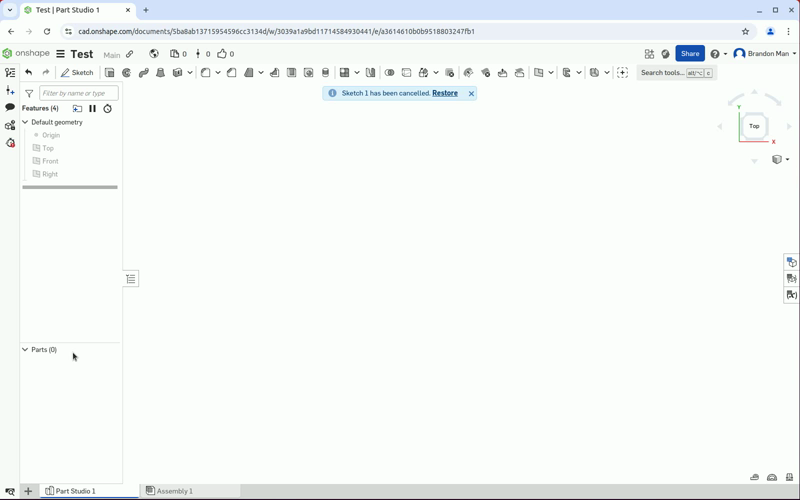
key(up)
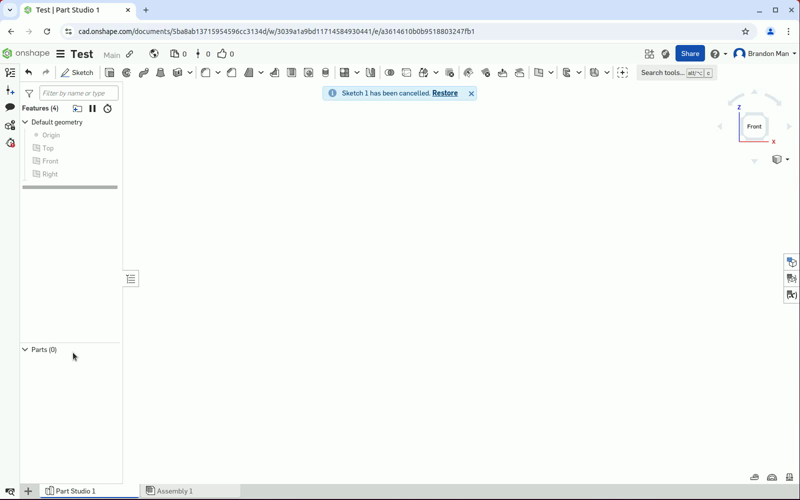
key_up(shift)
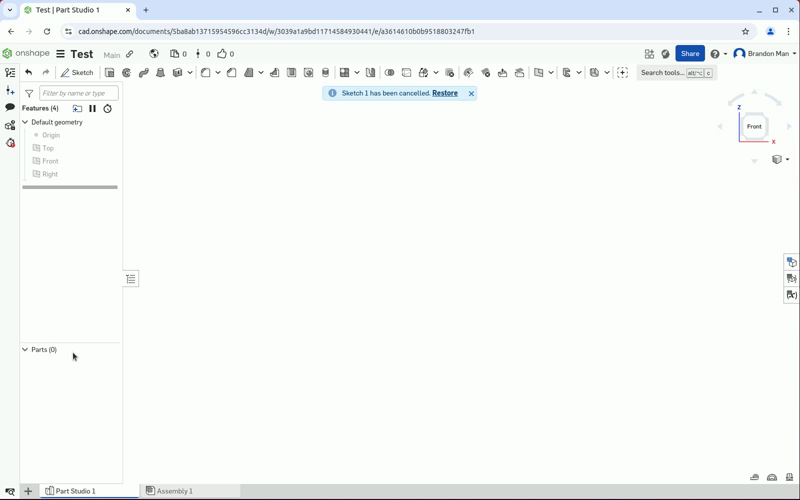
mouse_move(73, 352)
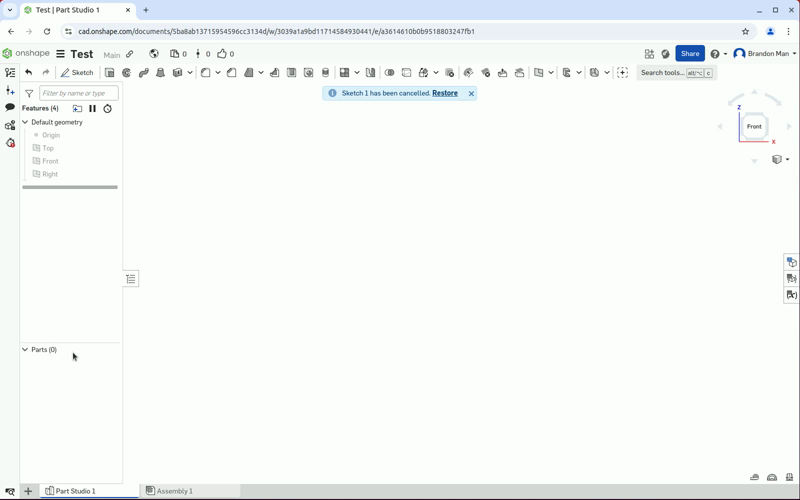
key(shift+y)
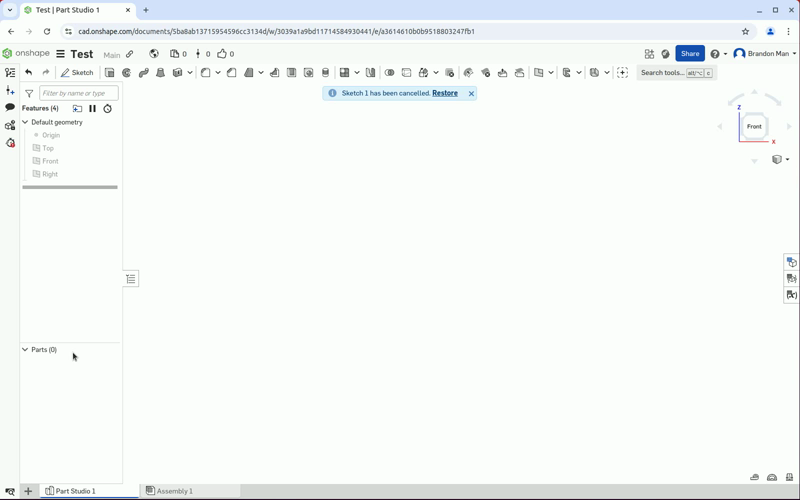
key(shift+s)
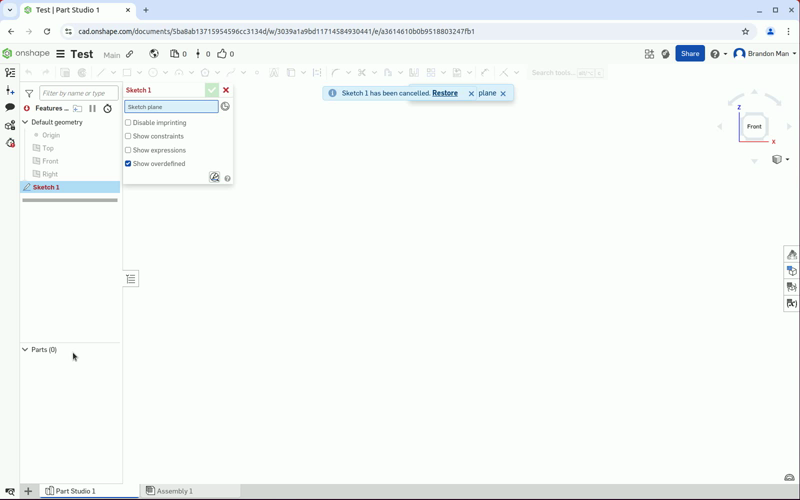
mouse_move(73, 163)
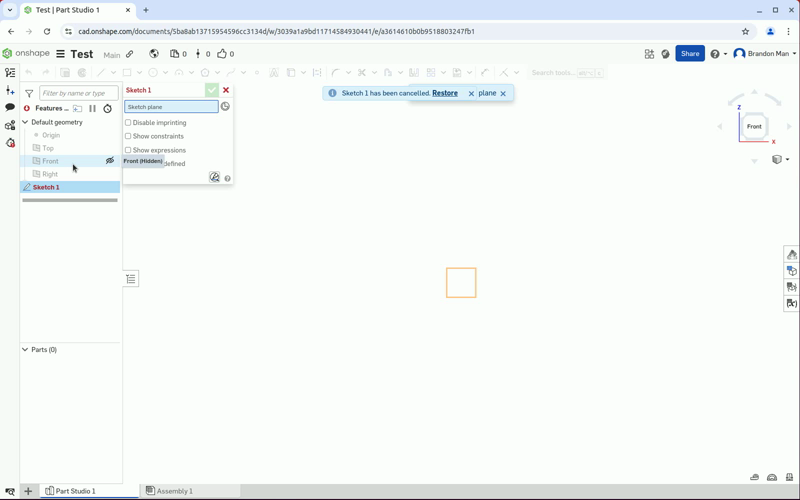
click(73, 163)
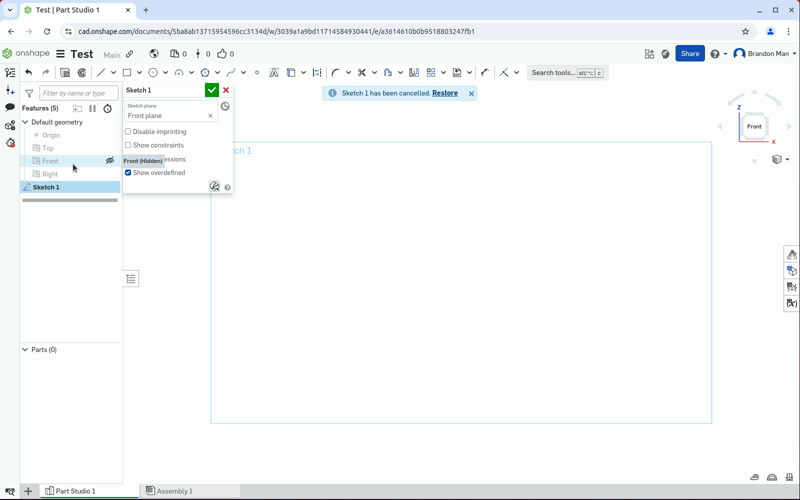
mouse_move(73, 352)
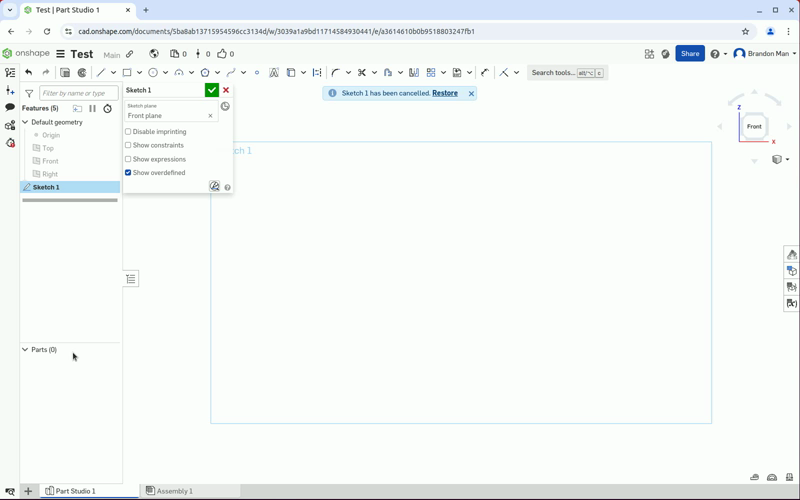
key(y)
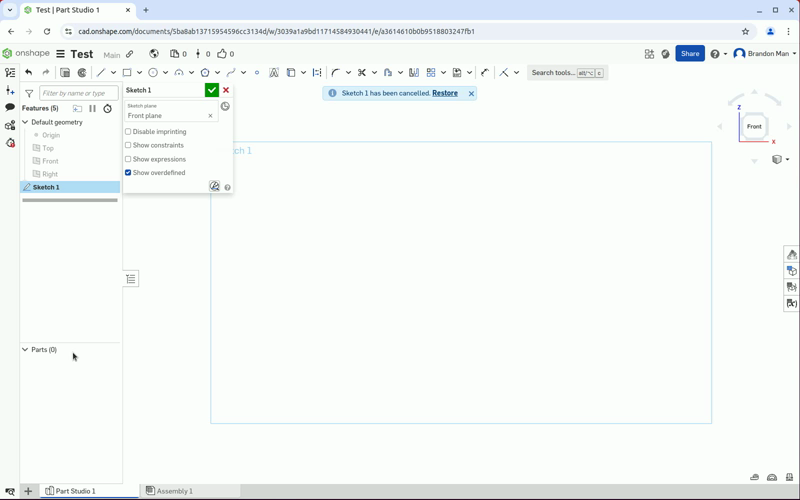
key(c)
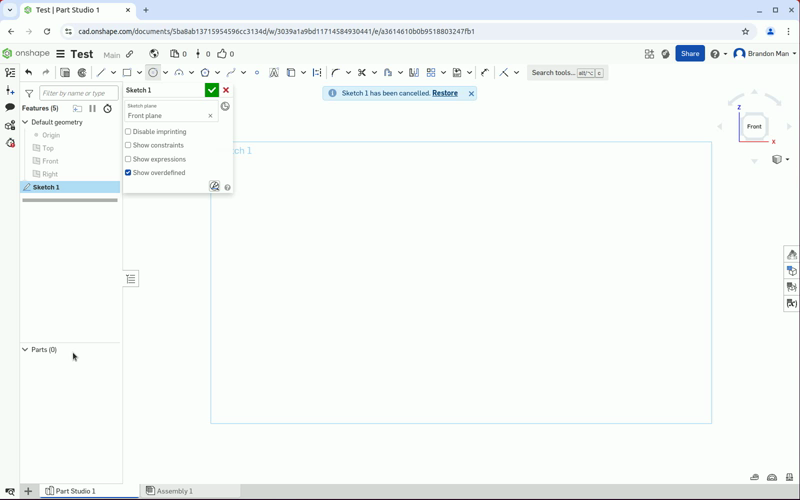
key_down(shift)
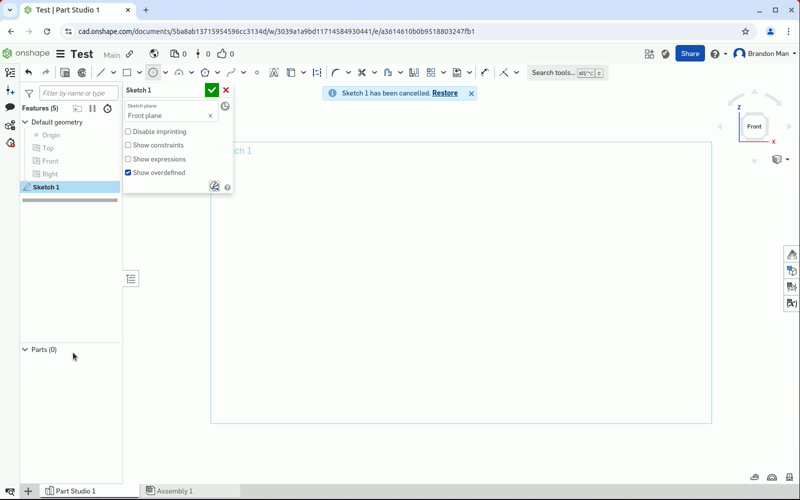
mouse_move(460, 282)
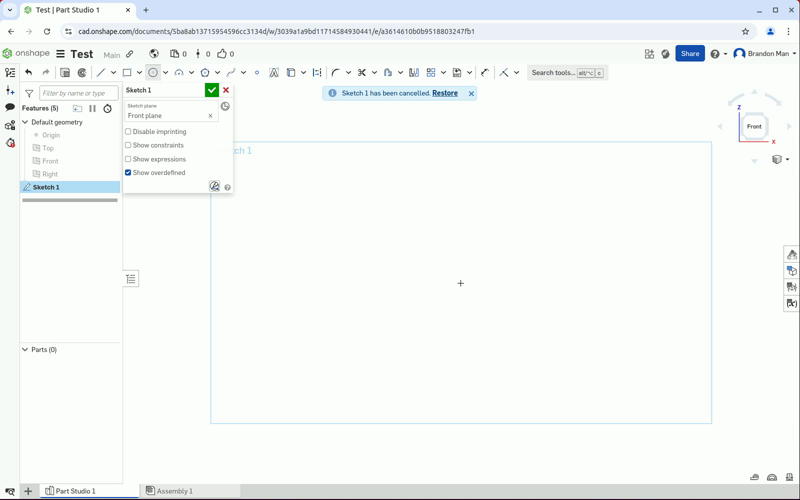
click(460, 282)
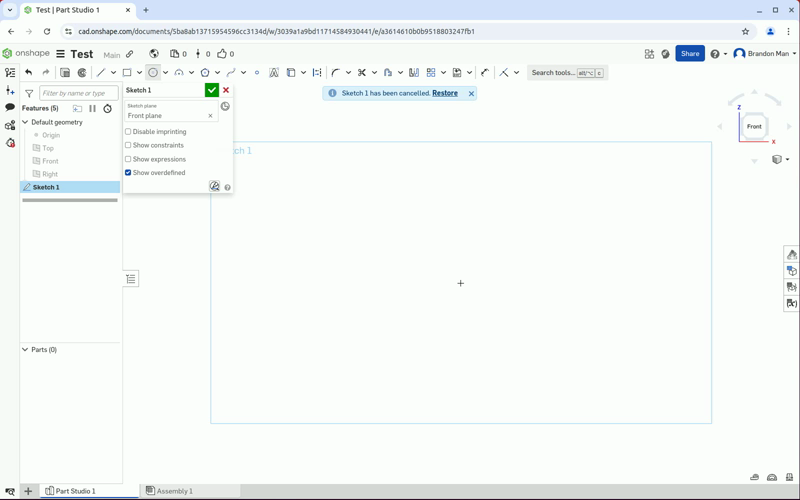
key_up(shift)
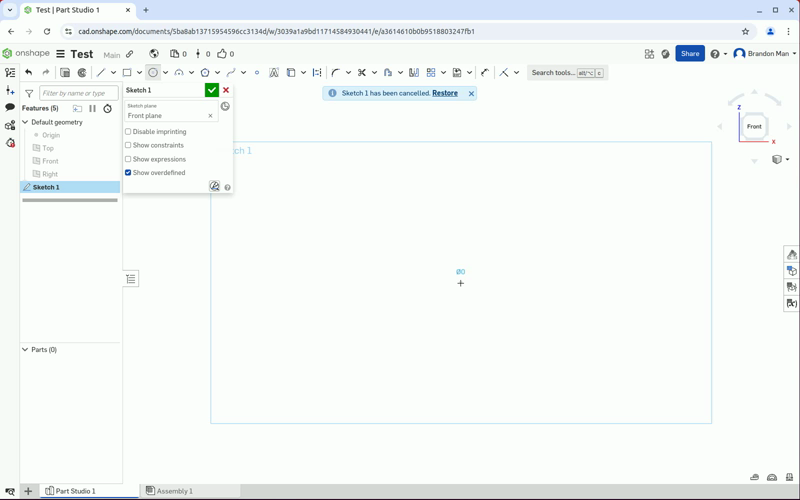
mouse_move(514, 282)
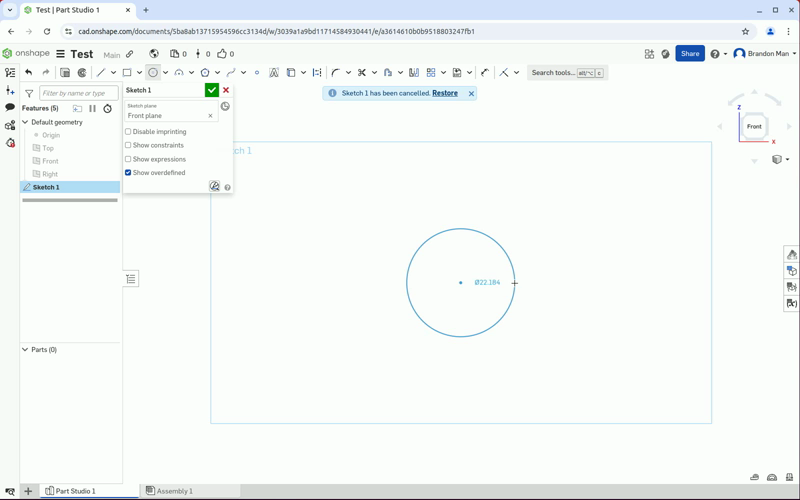
click(514, 282)
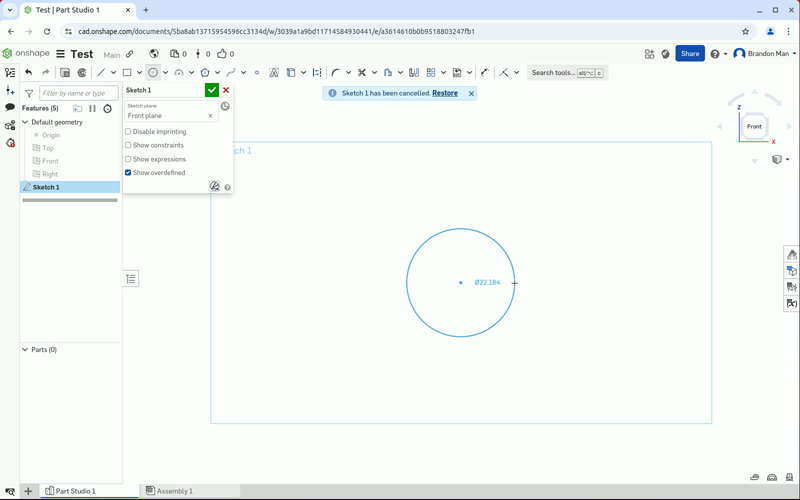
key(esc)
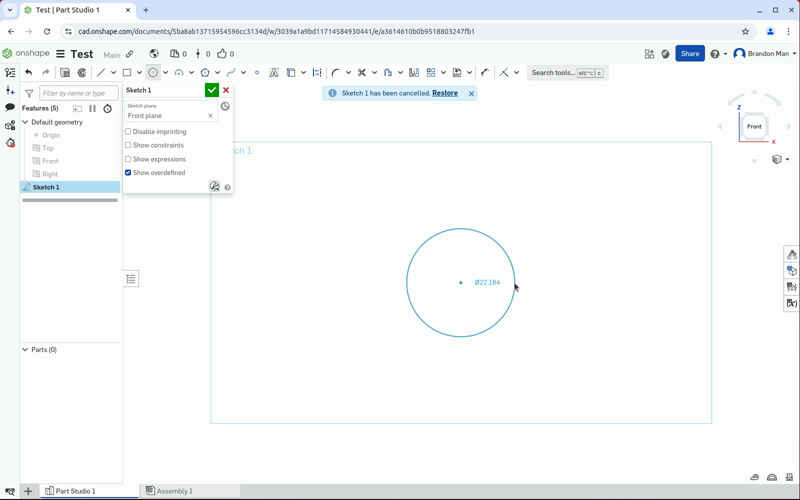
mouse_move(425, 279)
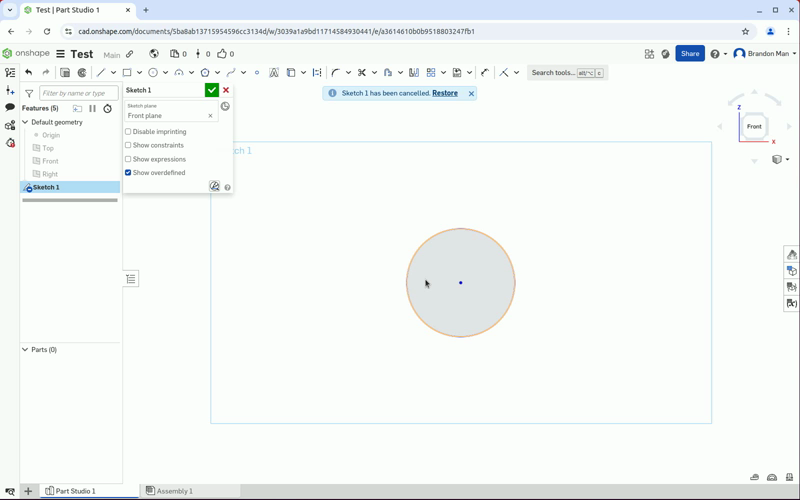
click(425, 279)
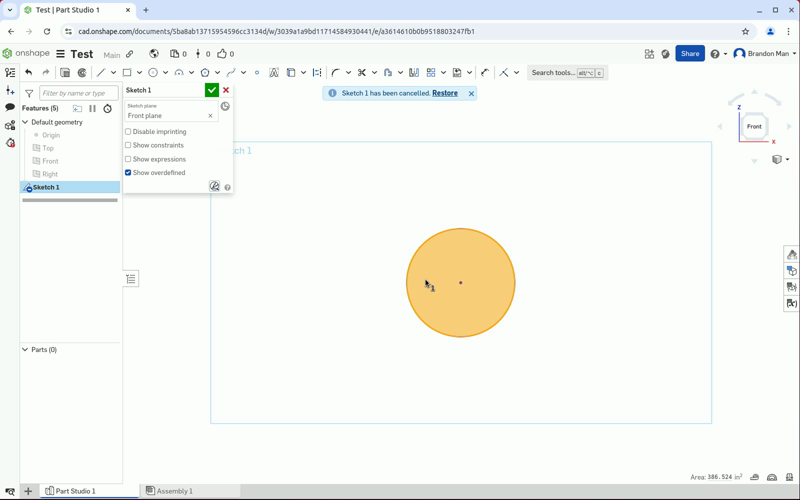
mouse_move(73, 352)
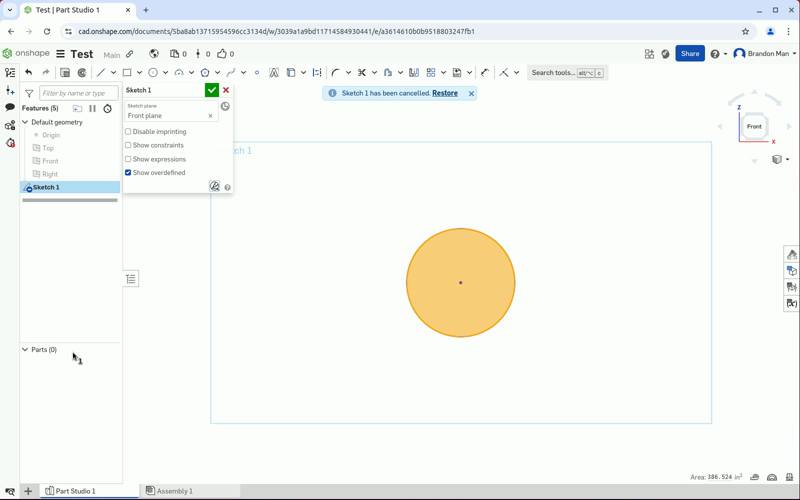
key(shift+y)
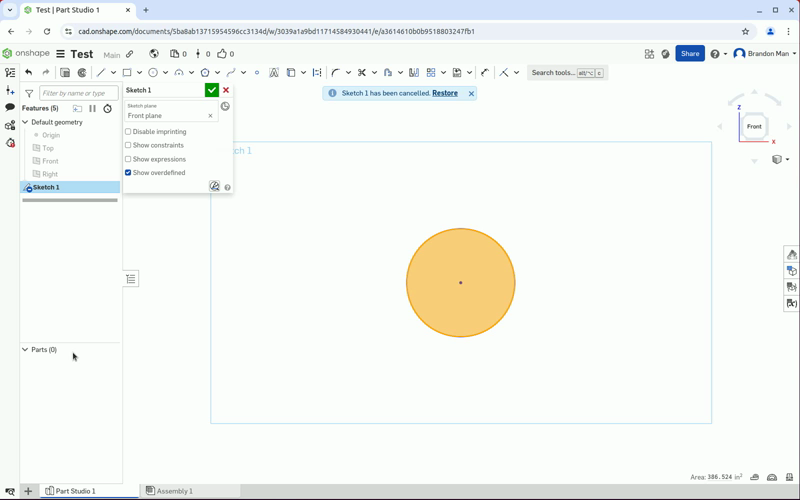
key(shift+e)
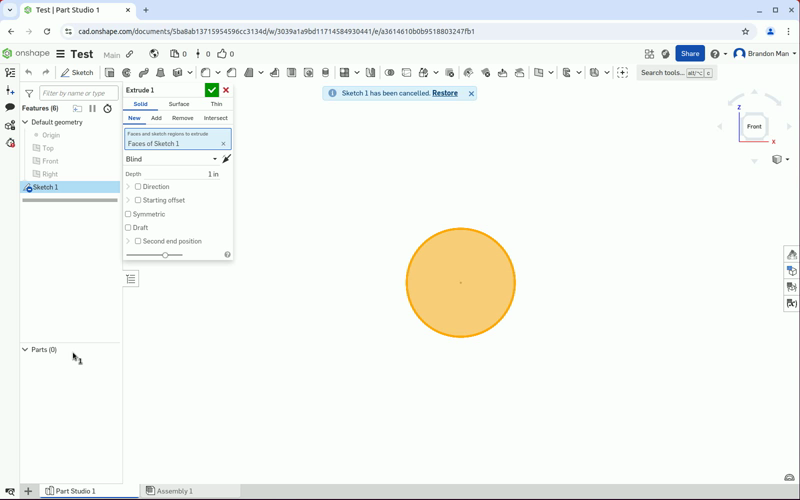
mouse_move(143, 106)
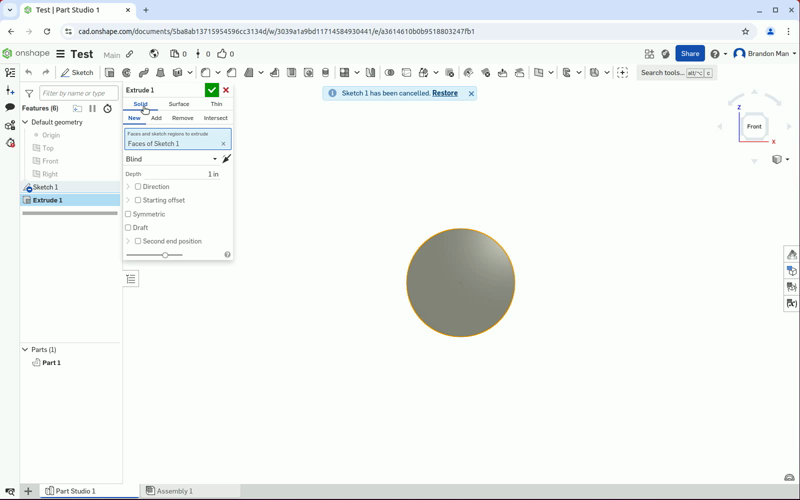
click(143, 106)
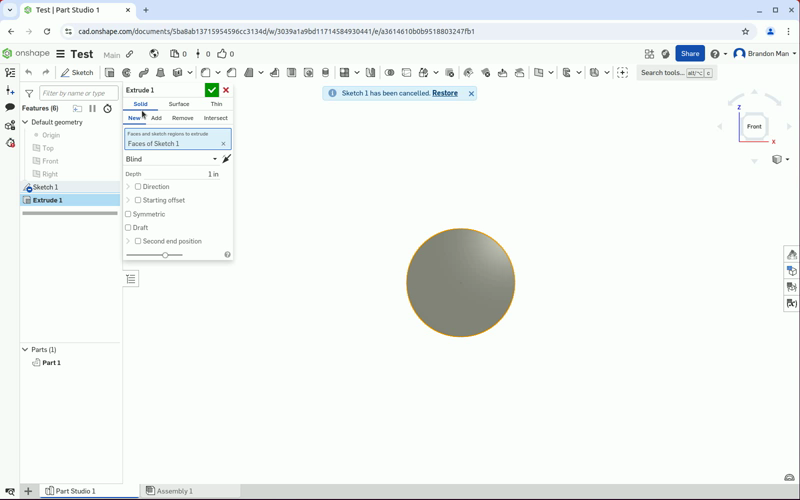
mouse_move(137, 120)
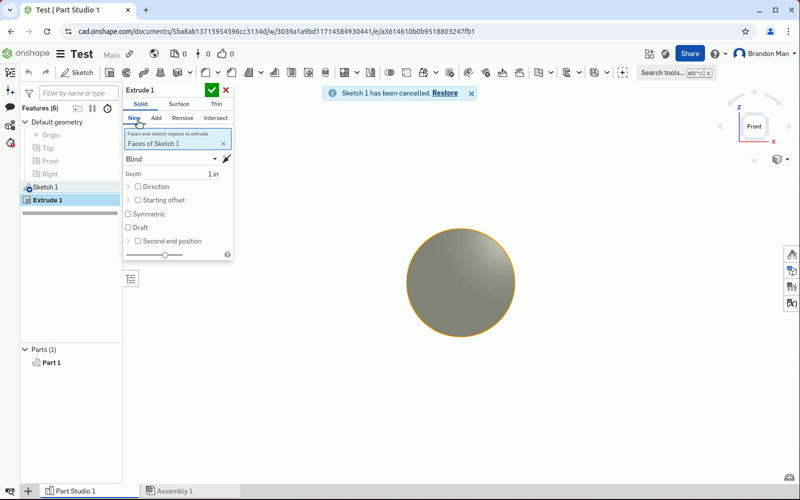
click(137, 120)
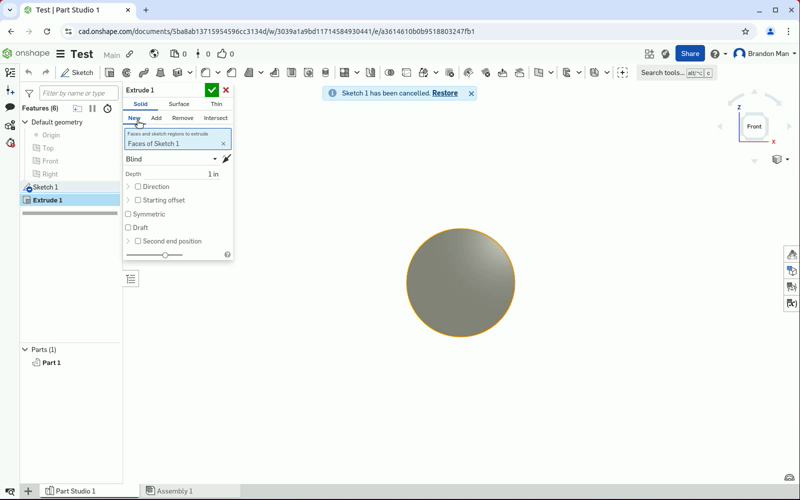
key(tab, 4)
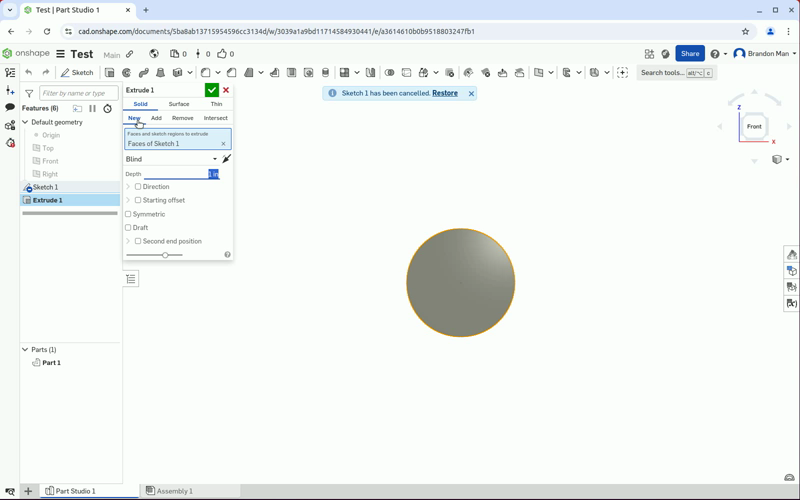
text(46.216)
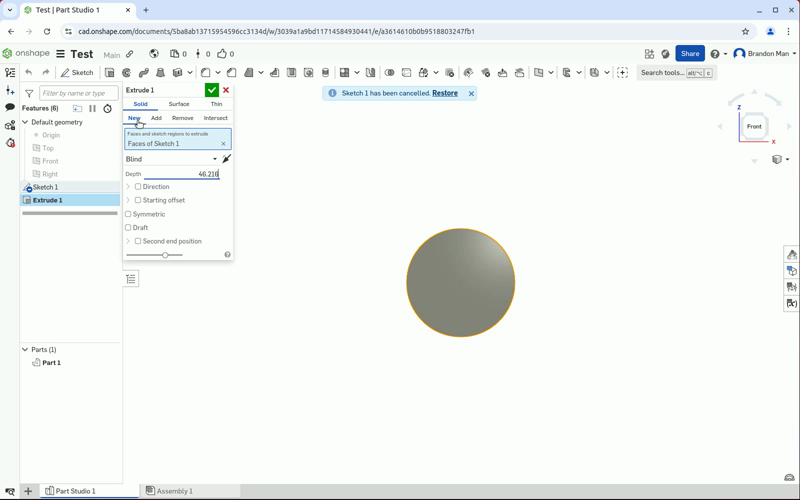
key(tab, 3)
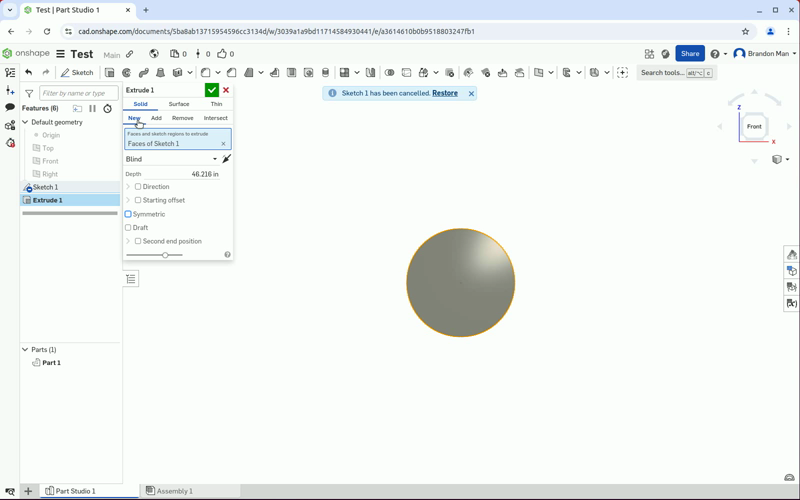
key(space)
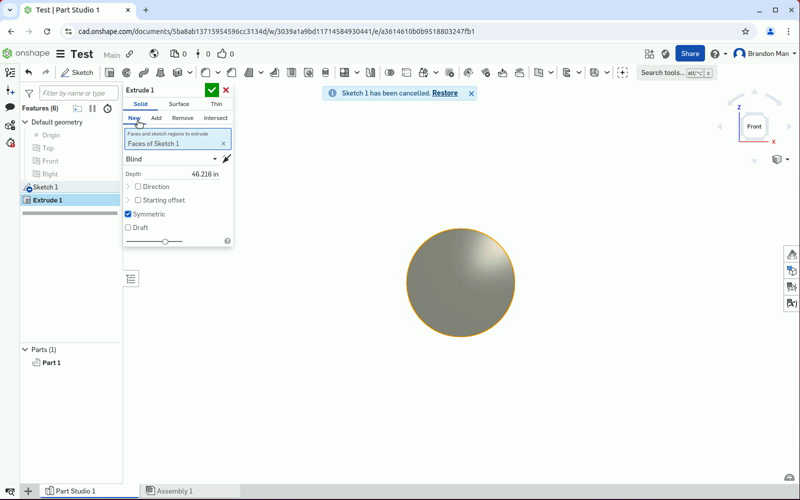
key(enter)
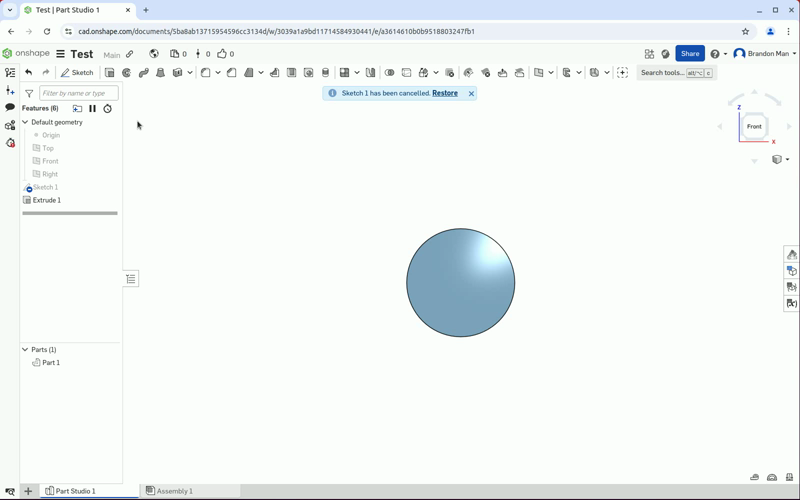
key(shift+h)
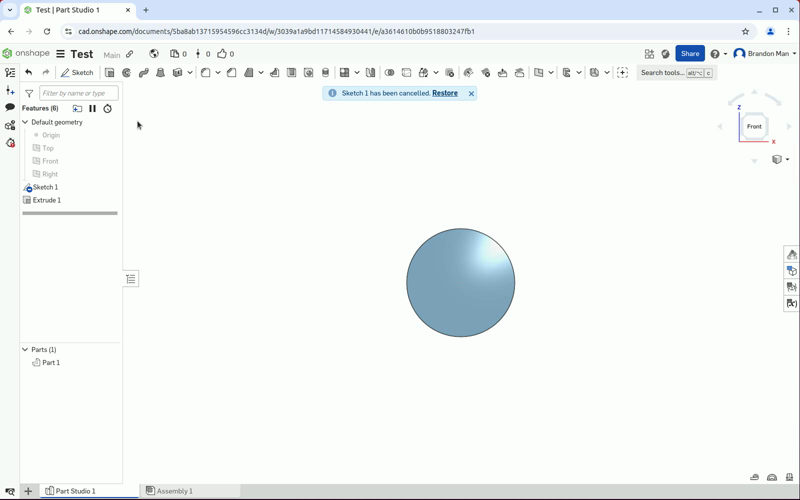
key(shift+h)
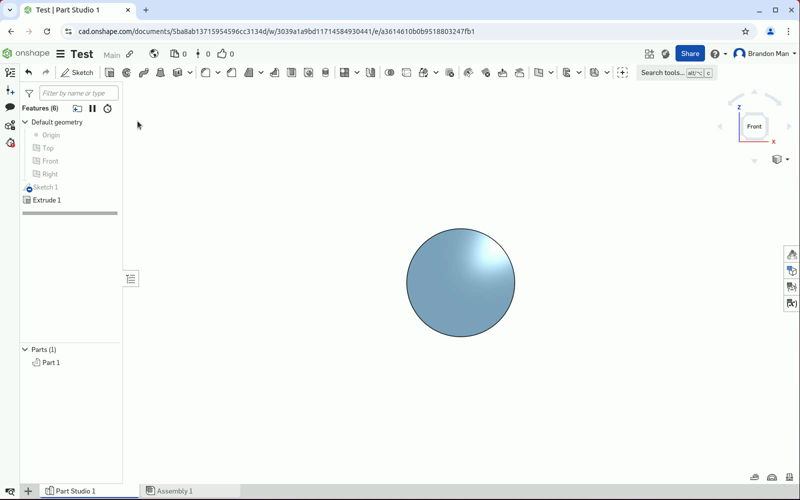
mouse_move(73, 189)
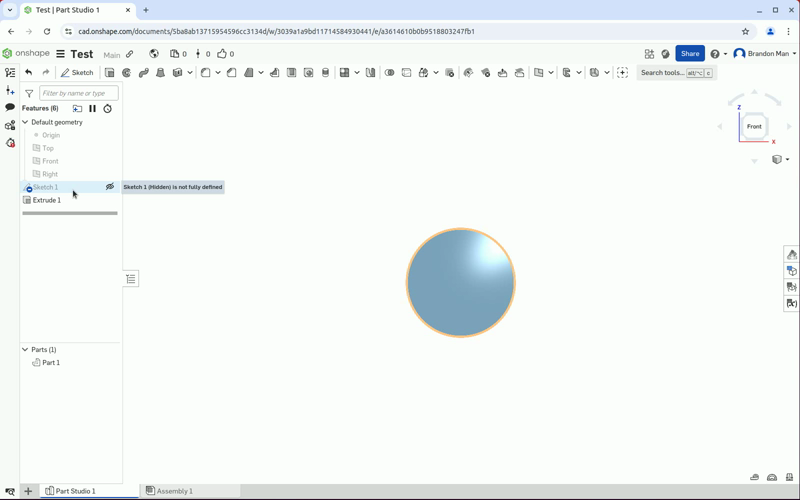
click(73, 189)
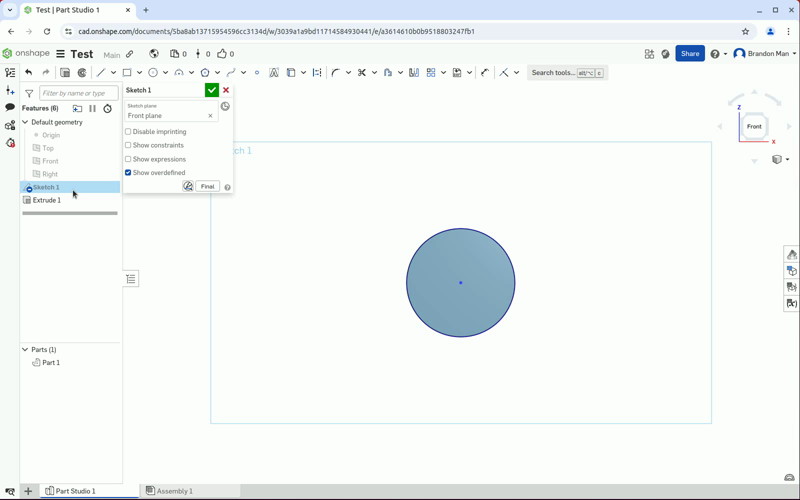
mouse_move(229, 92)
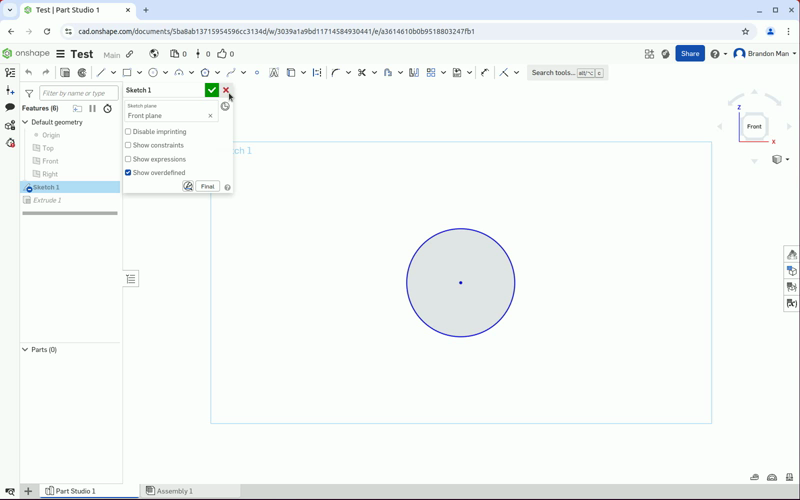
click(229, 92)
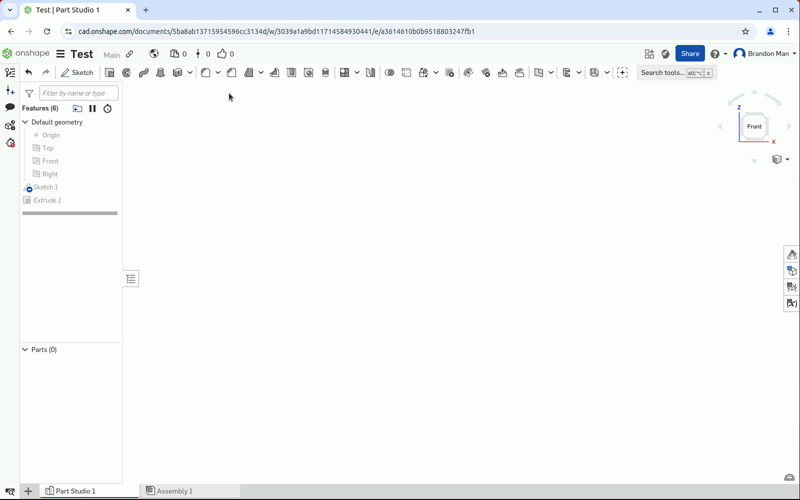
mouse_move(73, 352)
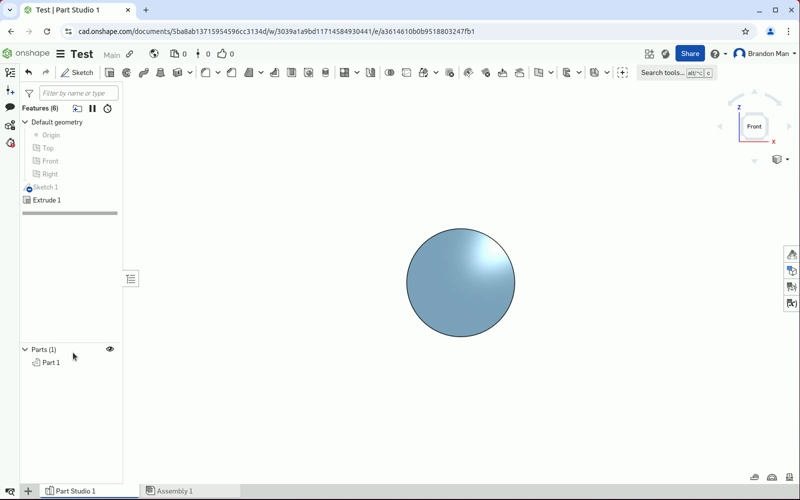
key(y)
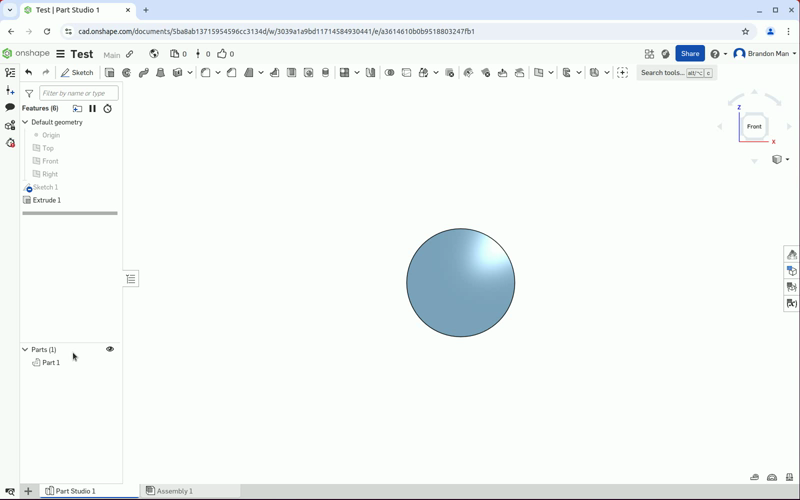
key(shift+p)
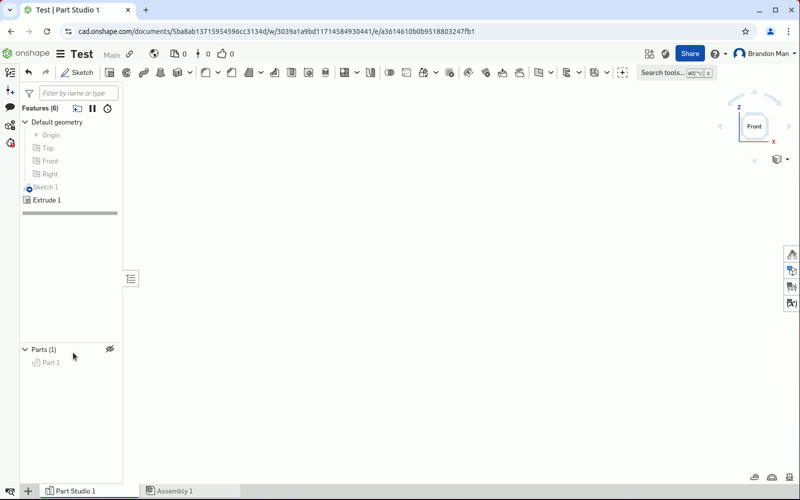
key(space)
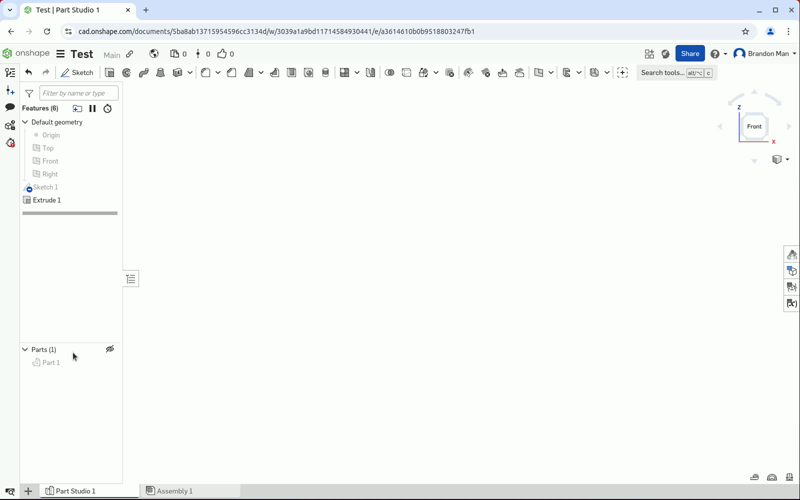
key_down(shift)
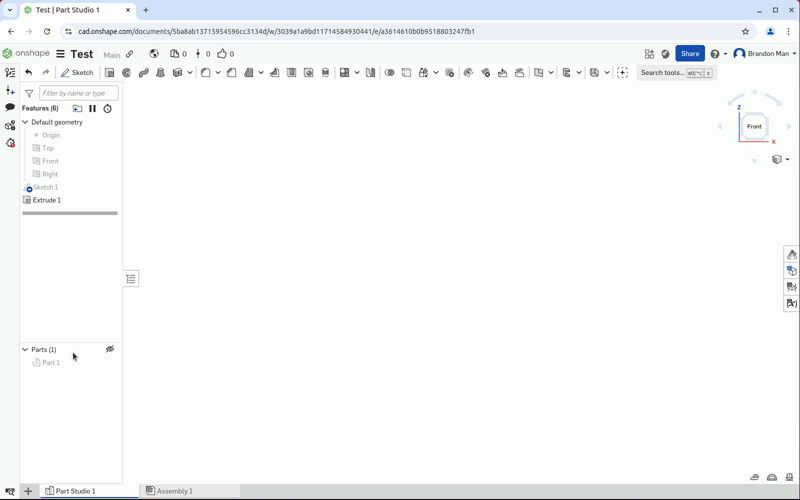
key(left)
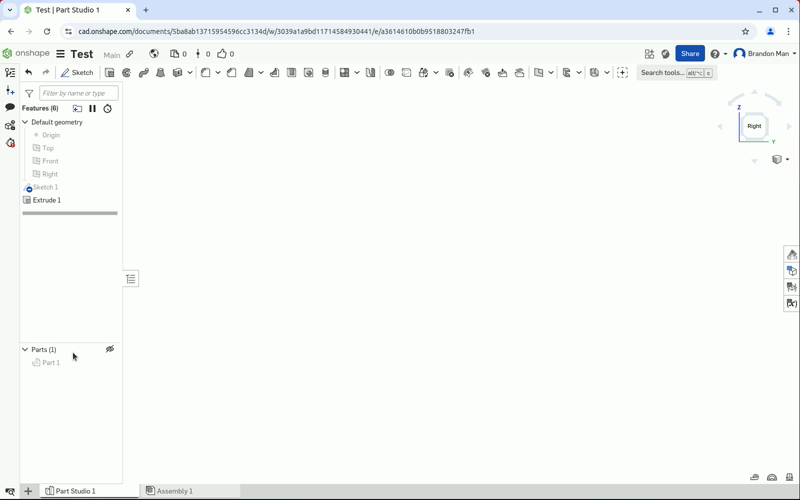
key_up(shift)
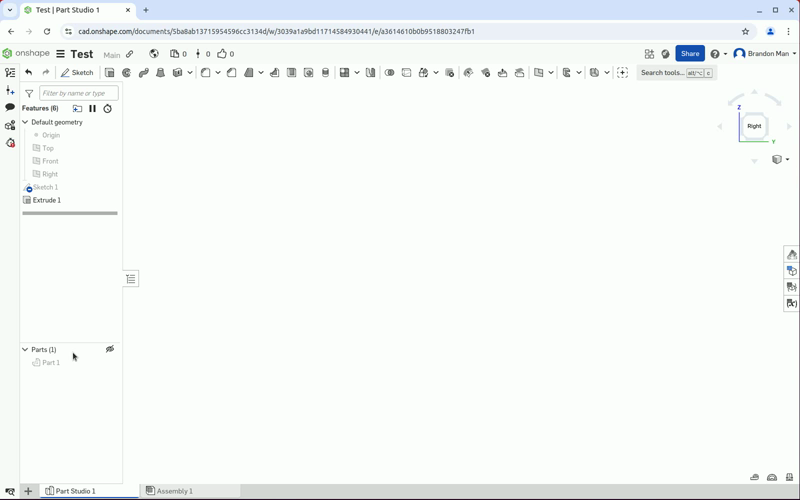
mouse_move(73, 352)
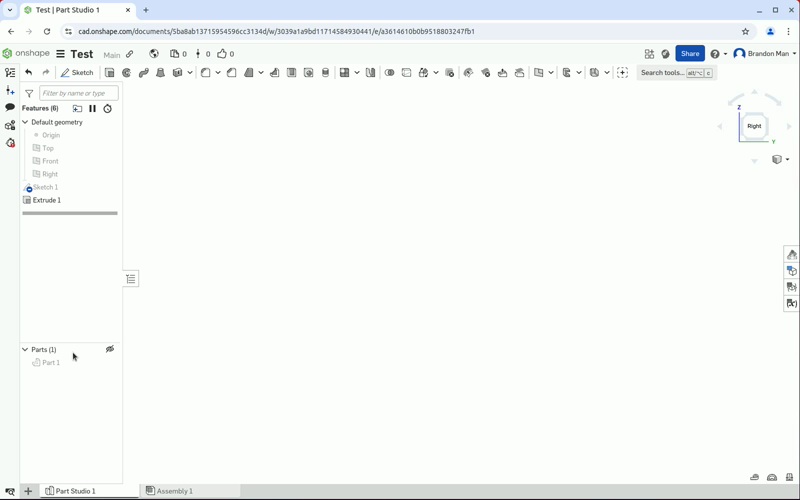
key(shift+y)
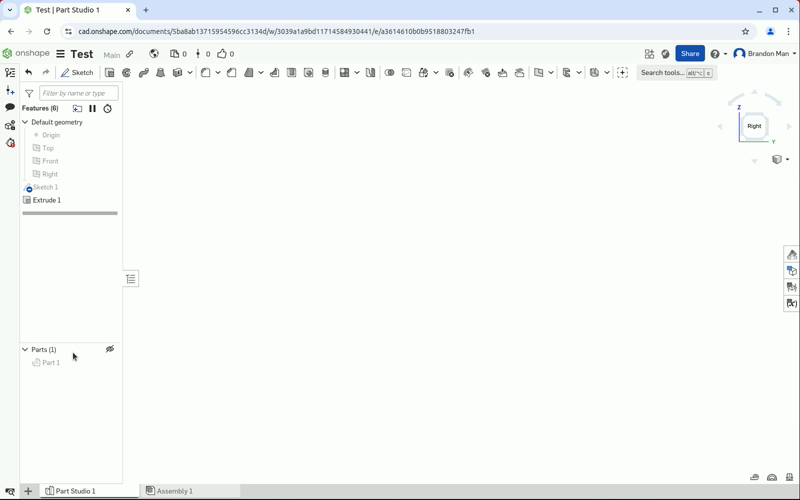
key(shift+s)
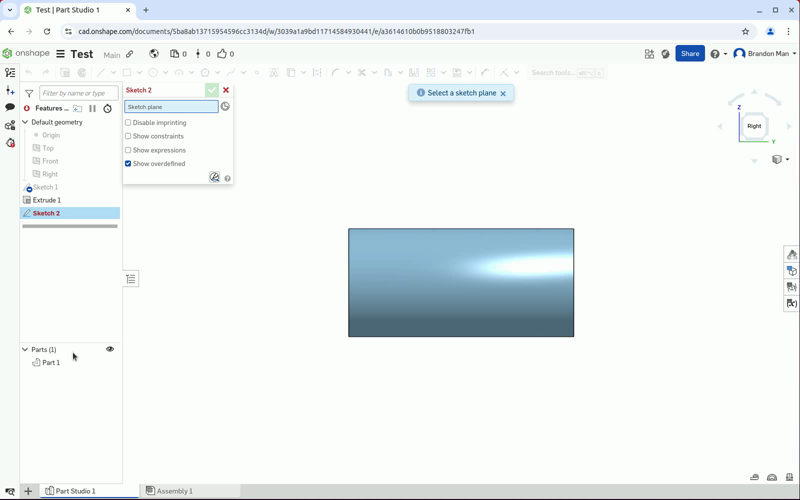
mouse_move(73, 176)
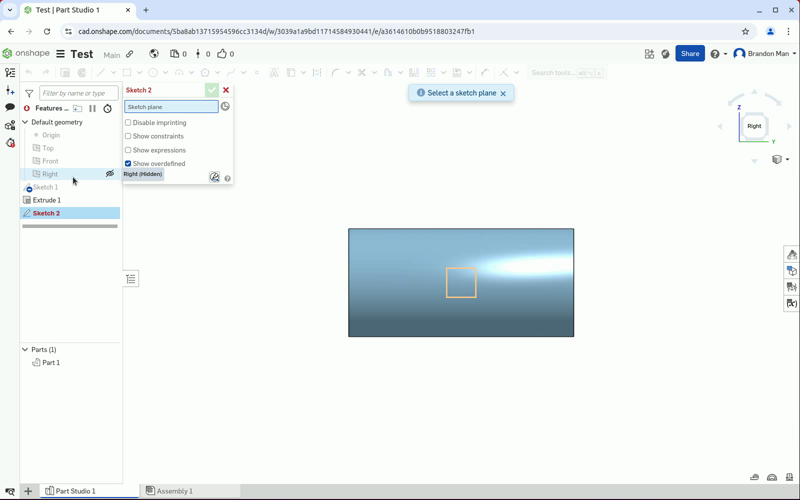
click(73, 176)
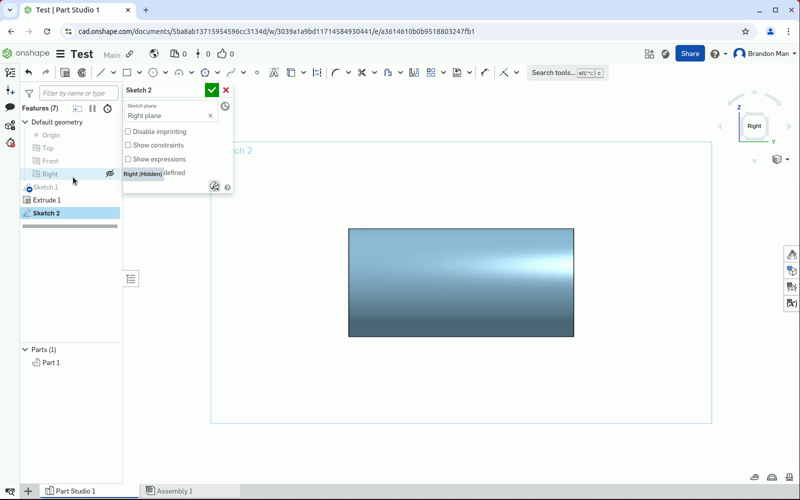
mouse_move(73, 352)
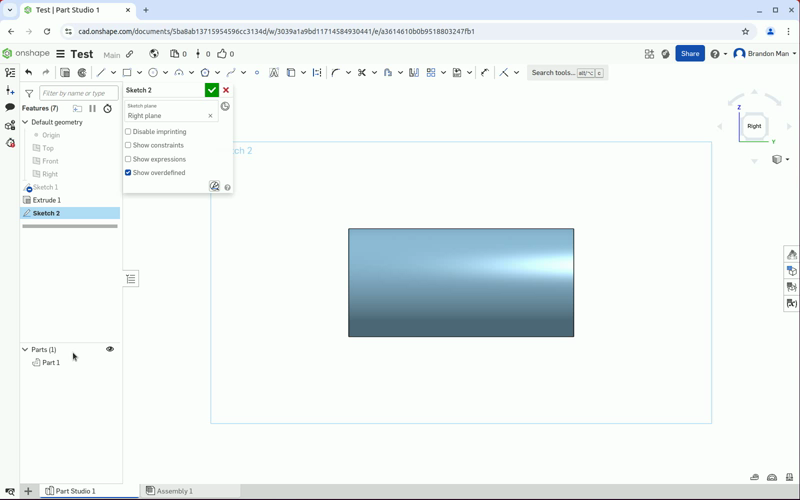
key(y)
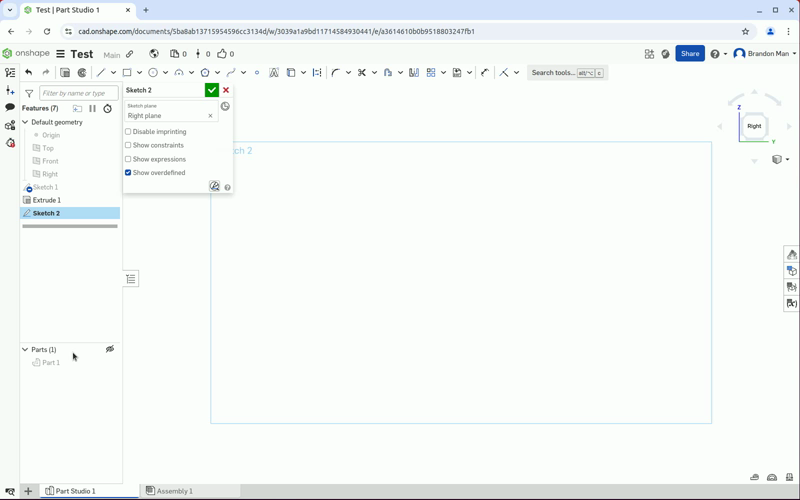
key(c)
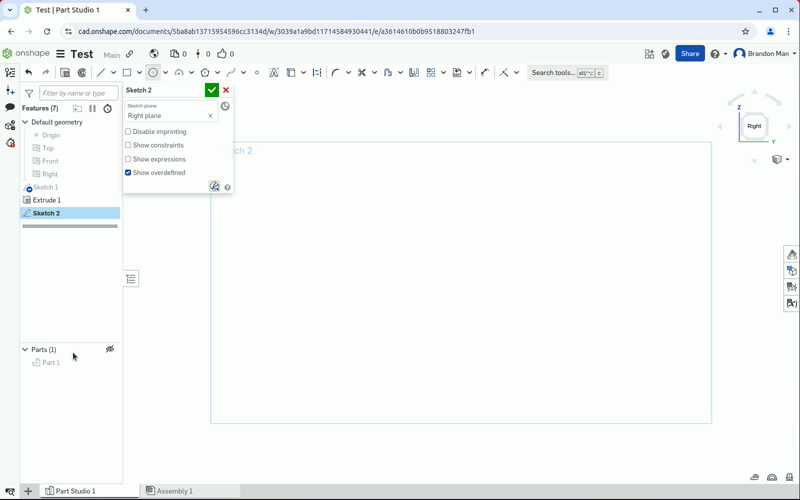
key_down(shift)
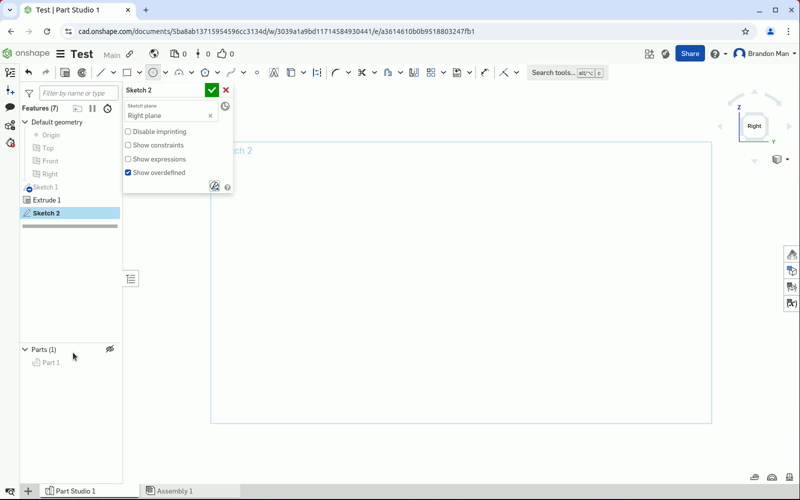
mouse_move(460, 282)
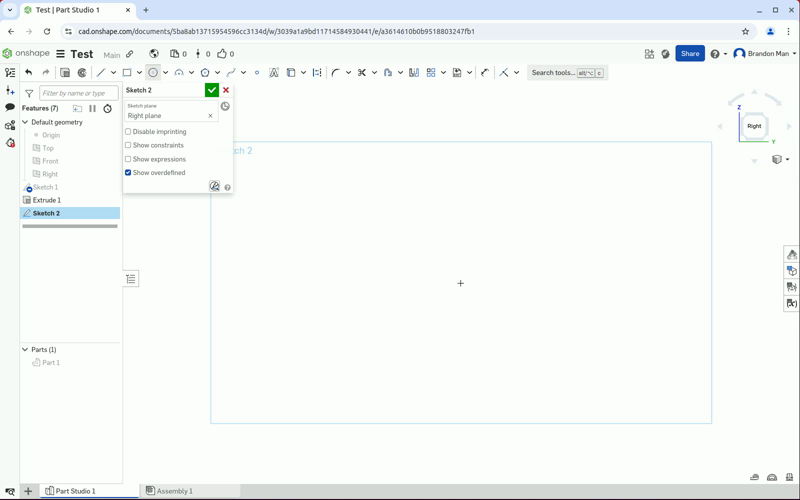
click(460, 282)
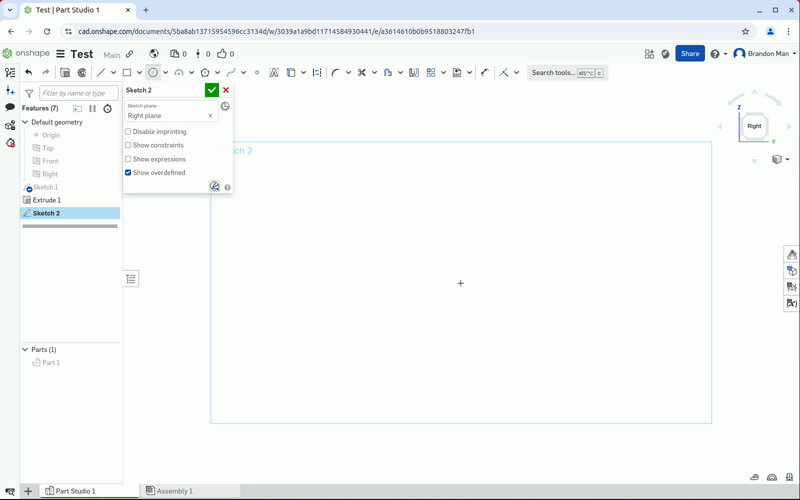
key_up(shift)
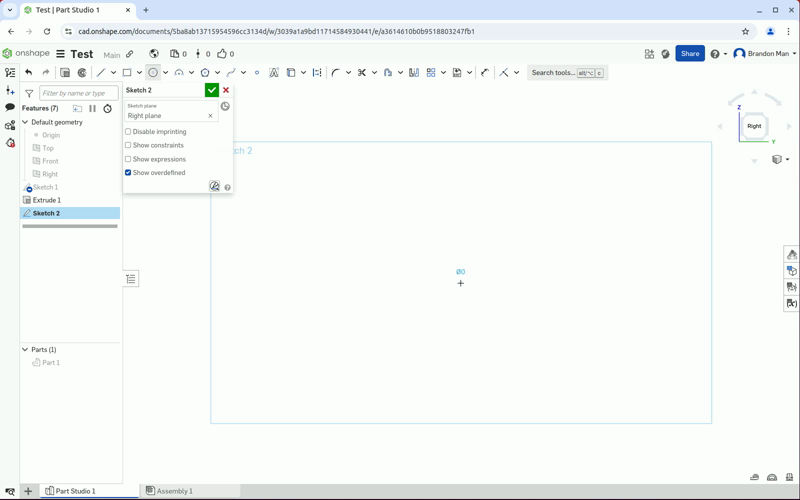
mouse_move(514, 282)
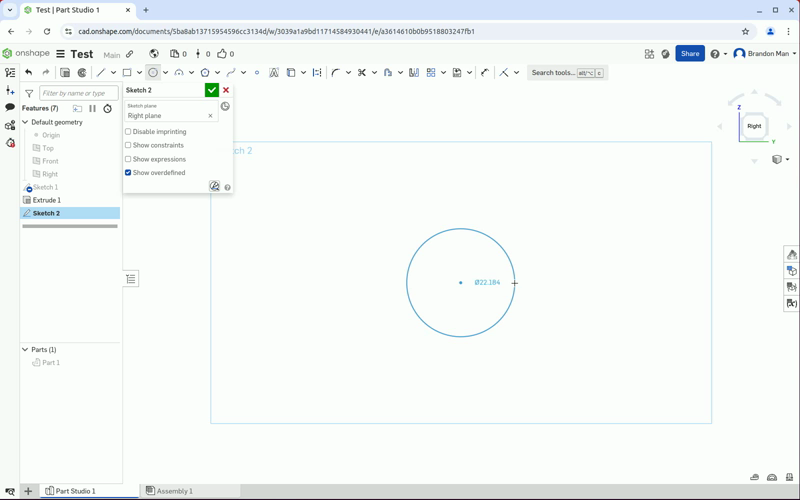
click(514, 282)
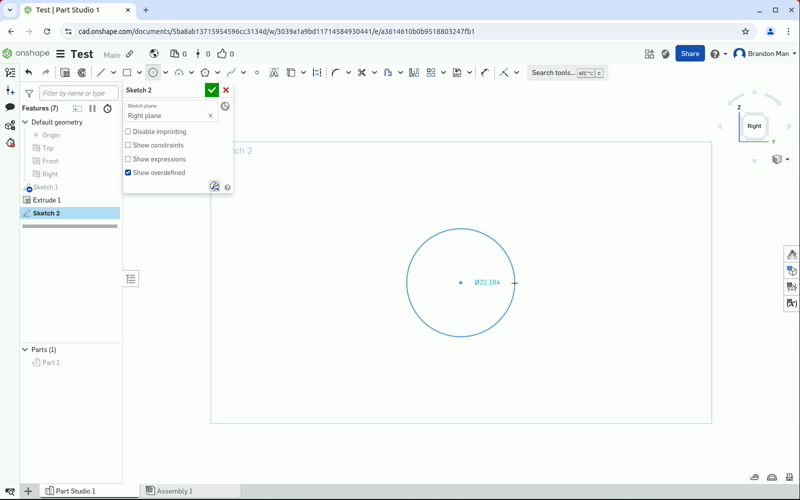
key(esc)
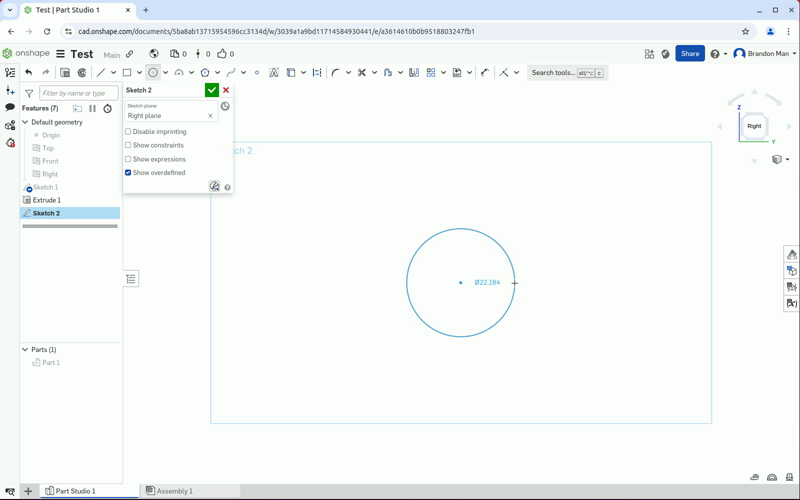
mouse_move(485, 284)
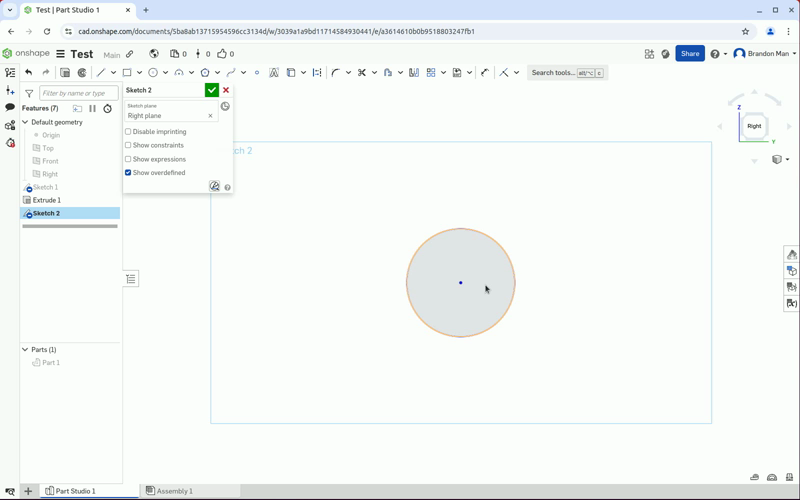
click(485, 284)
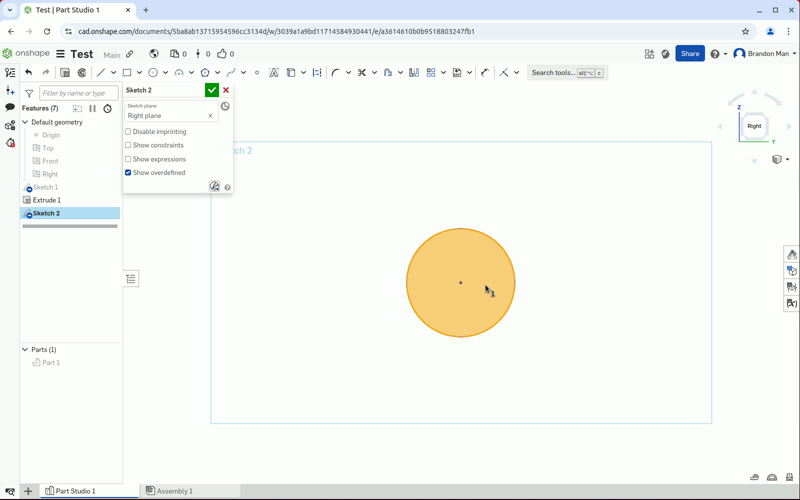
mouse_move(73, 352)
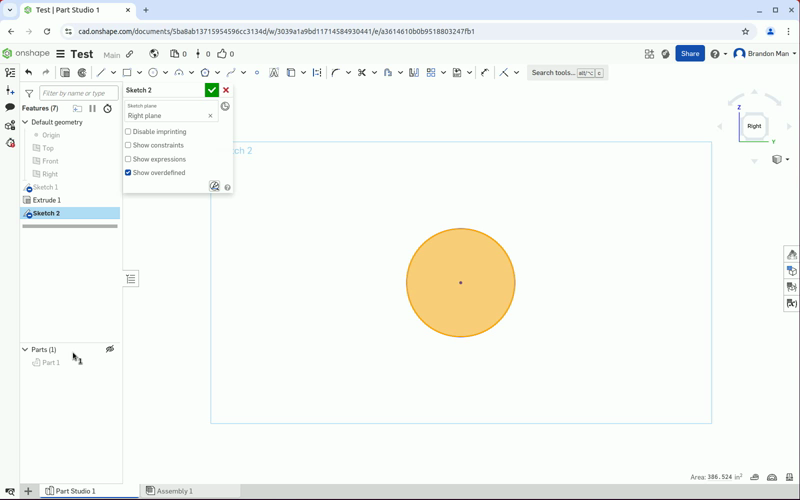
key(shift+y)
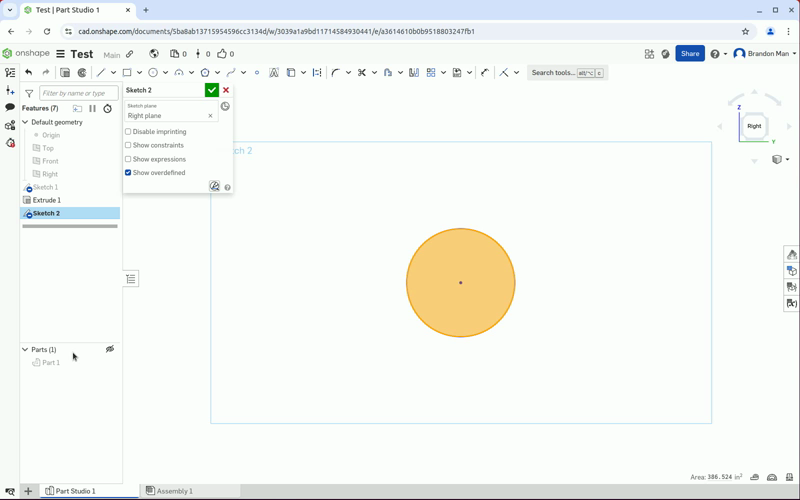
key(shift+e)
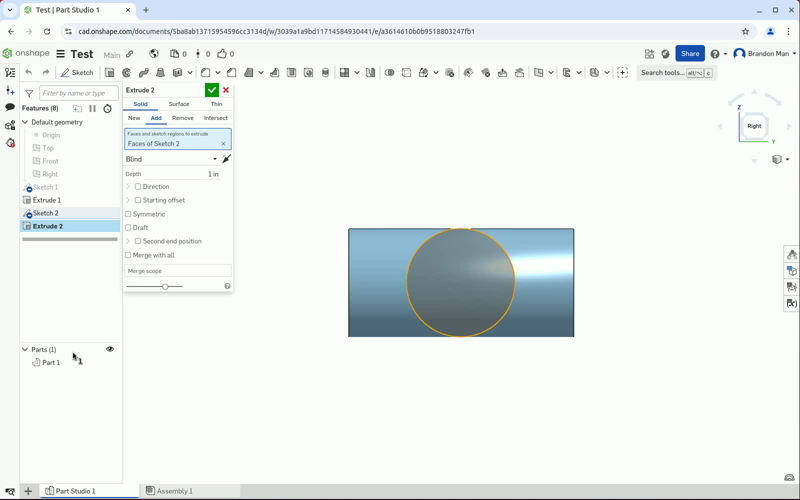
mouse_move(143, 106)
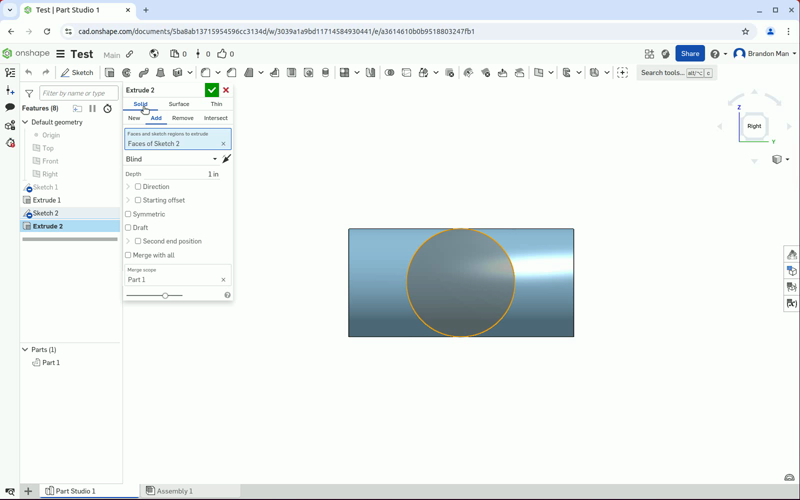
click(143, 106)
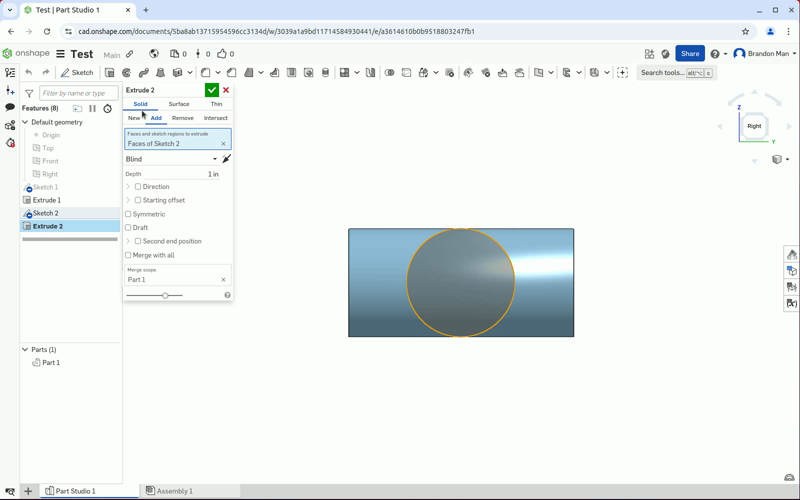
mouse_move(137, 120)
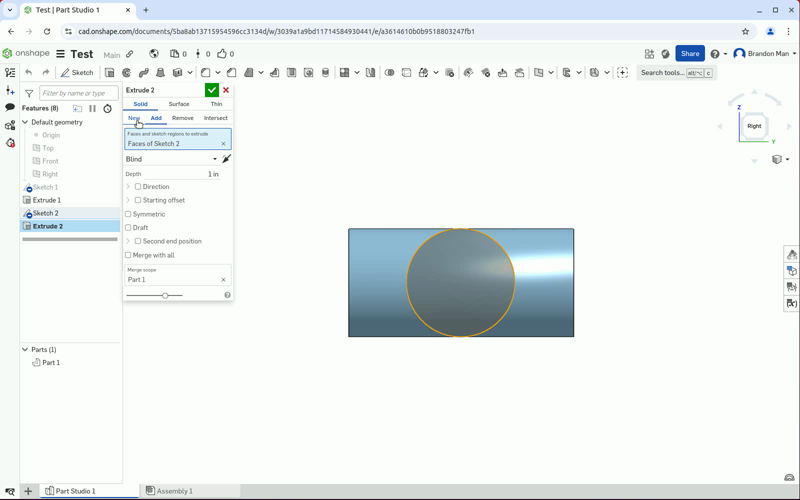
click(137, 120)
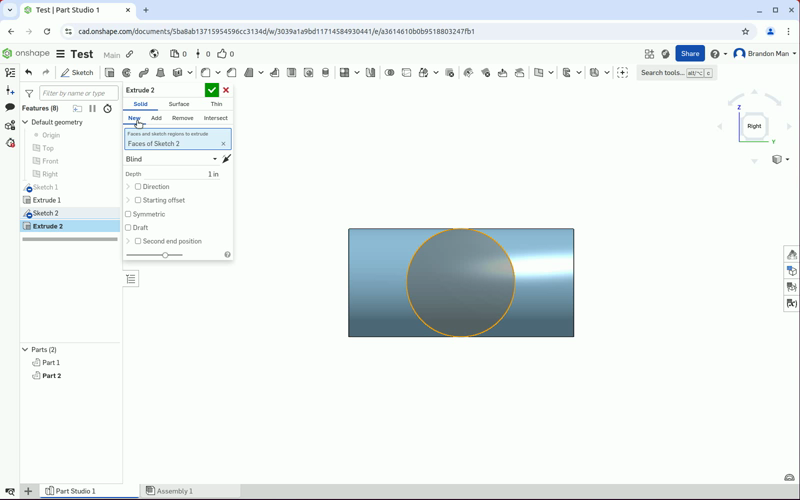
key(tab, 4)
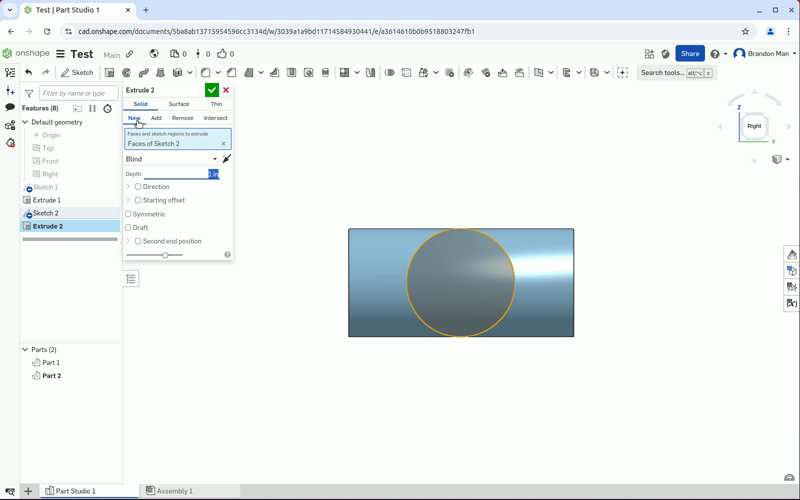
text(46.216)
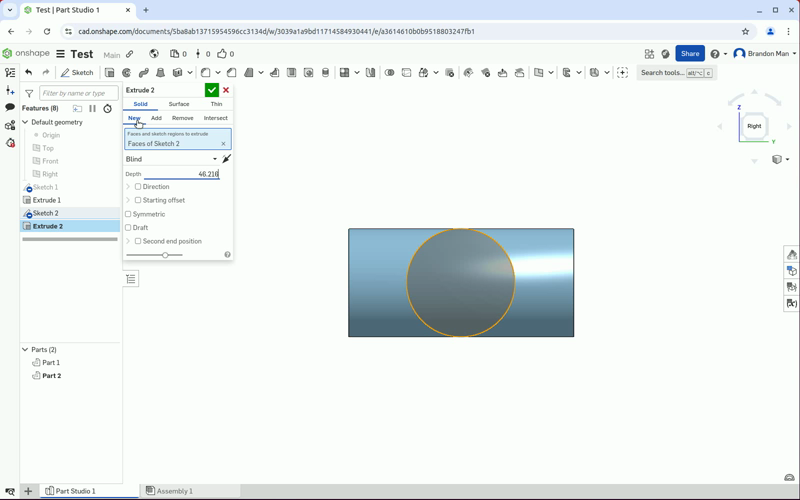
key(tab, 3)
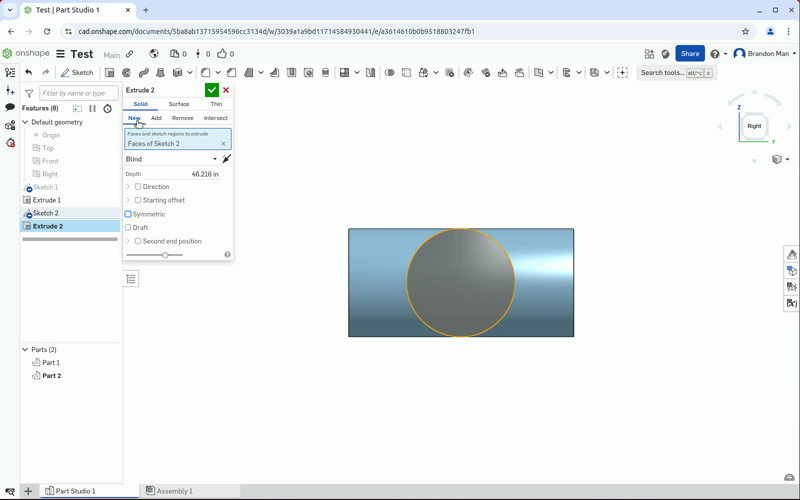
key(space)
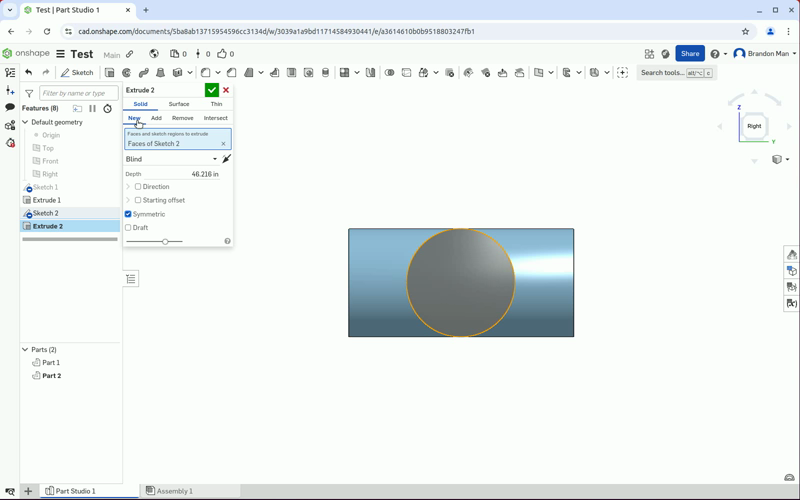
key(enter)
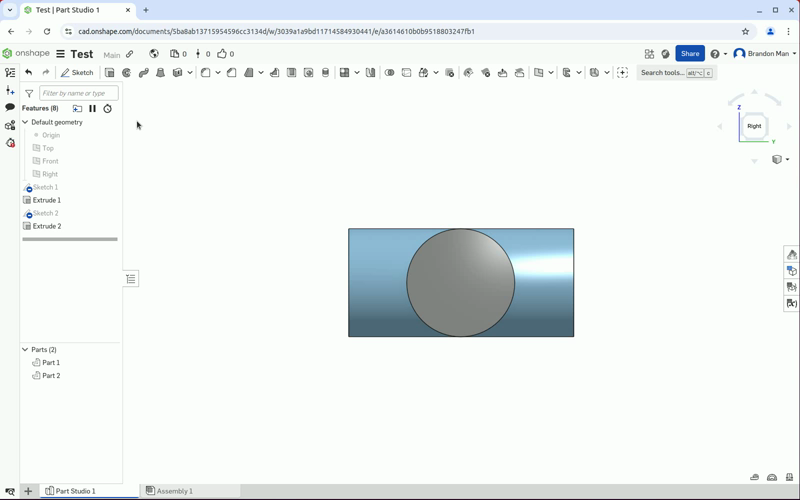
key(shift+h)
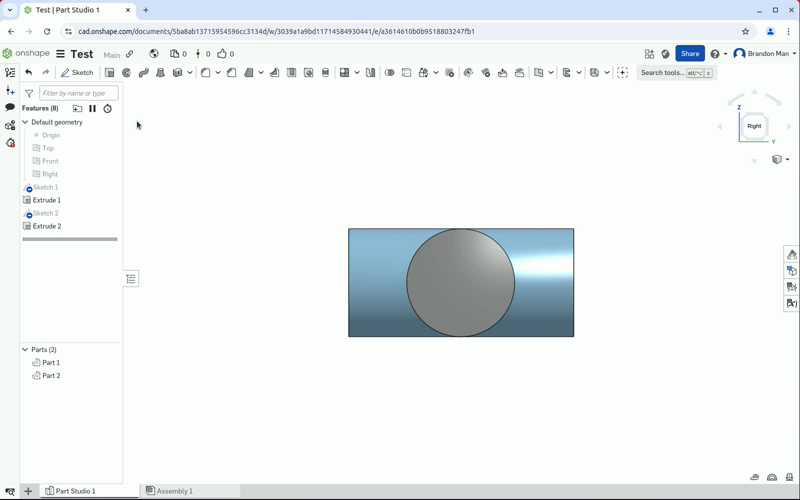
key(shift+h)
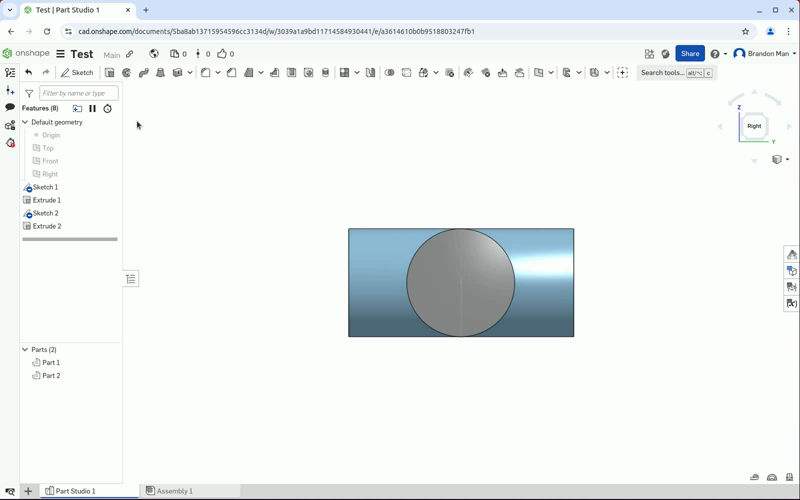
key(shift+7)
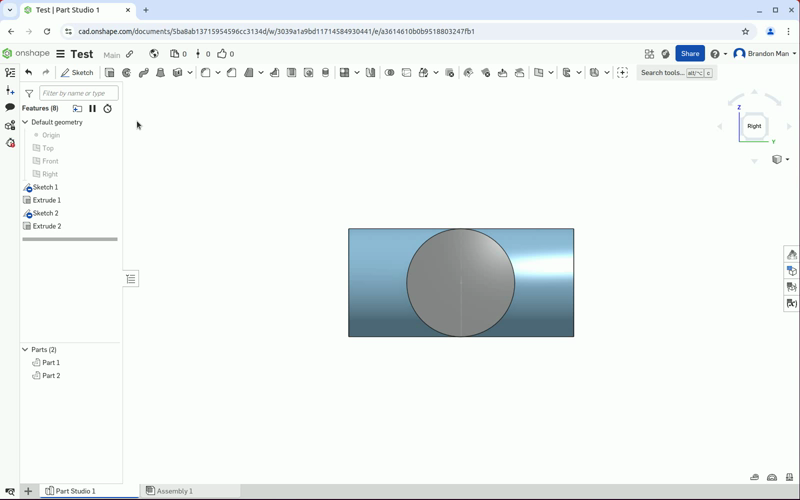
key(right, 2)
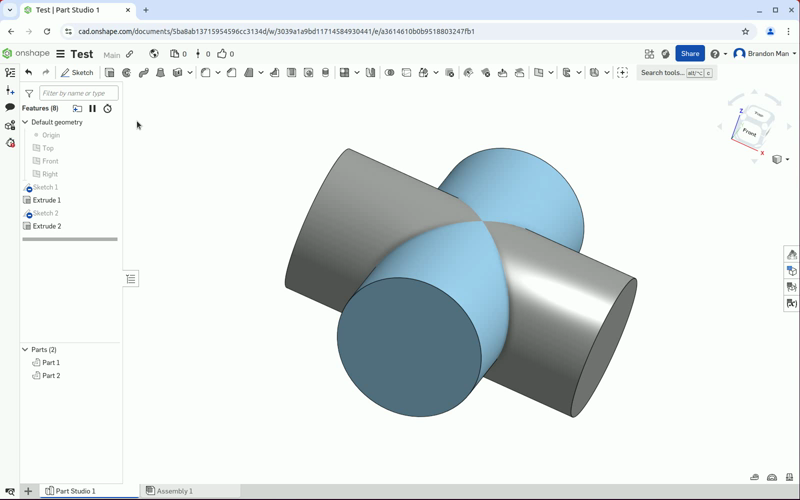
key(down, 2)
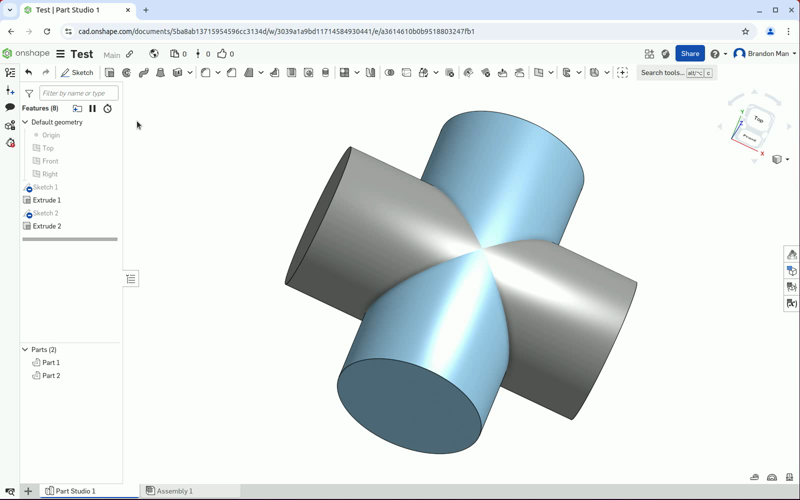
key(up, 2)
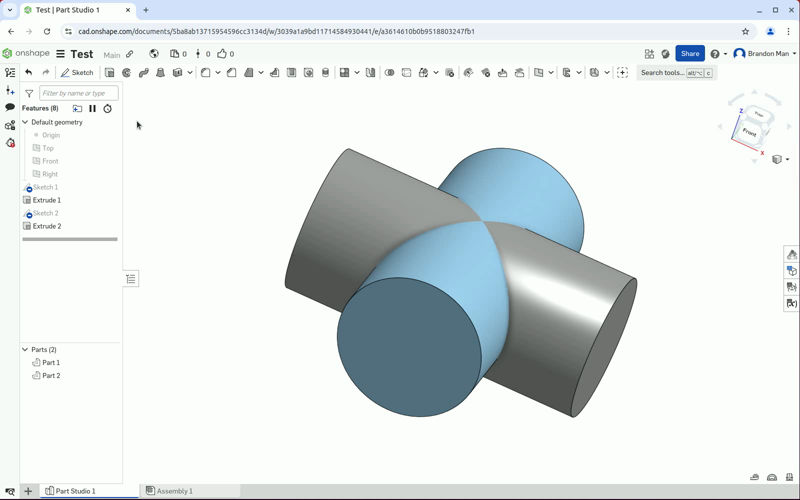
key(left, 2)
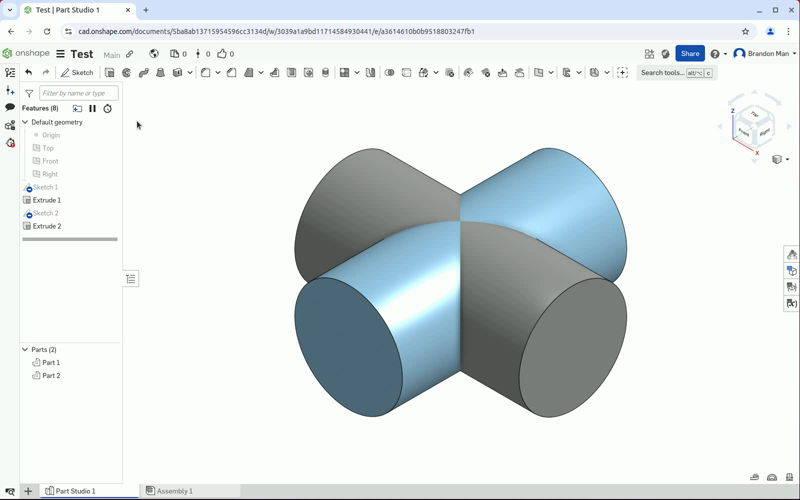
mouse_move(73, 189)
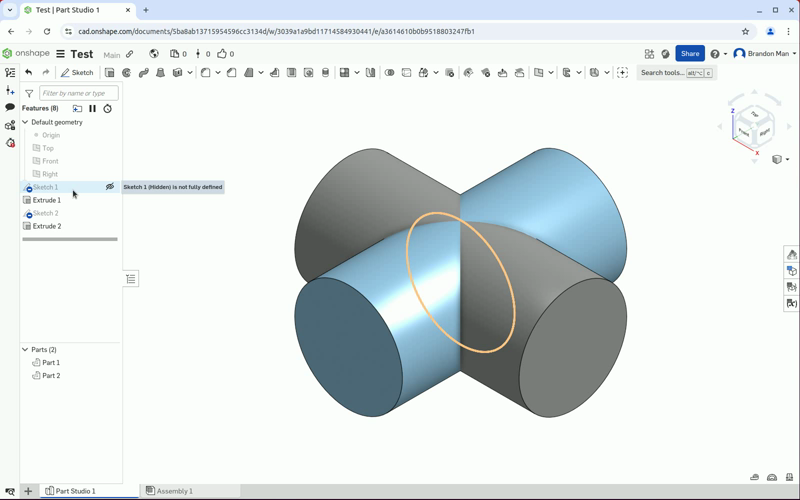
click(73, 189)